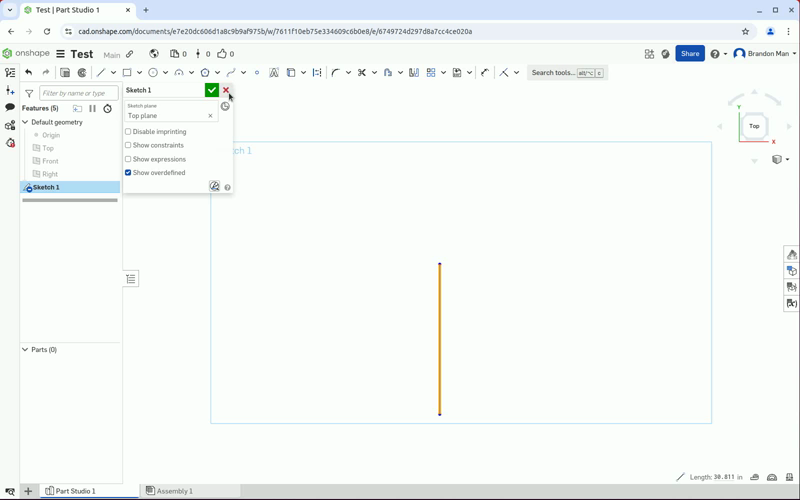
key(shift+h)
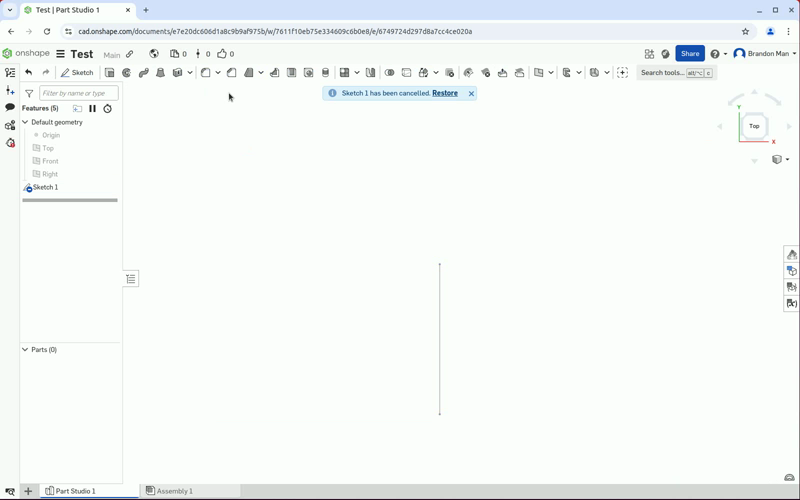
key(shift+s)
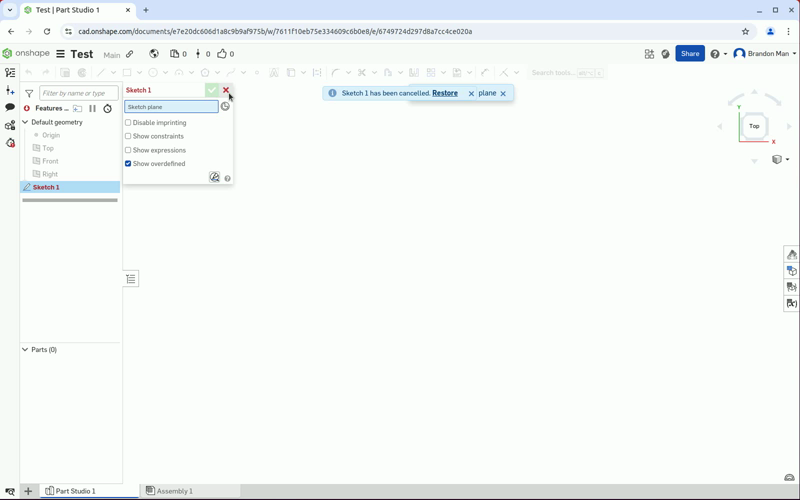
mouse_move(73, 150)
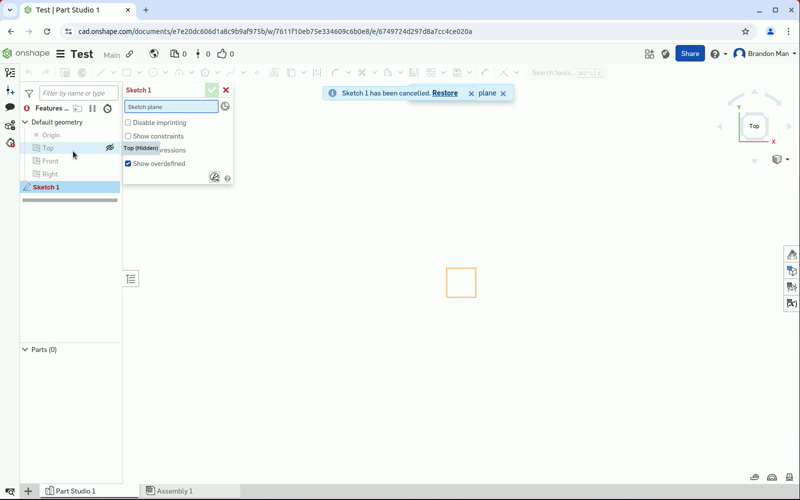
click(73, 150)
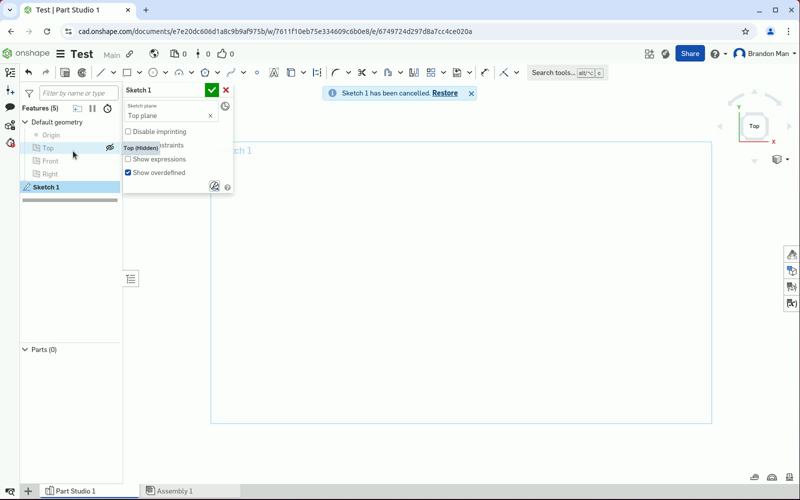
mouse_move(73, 352)
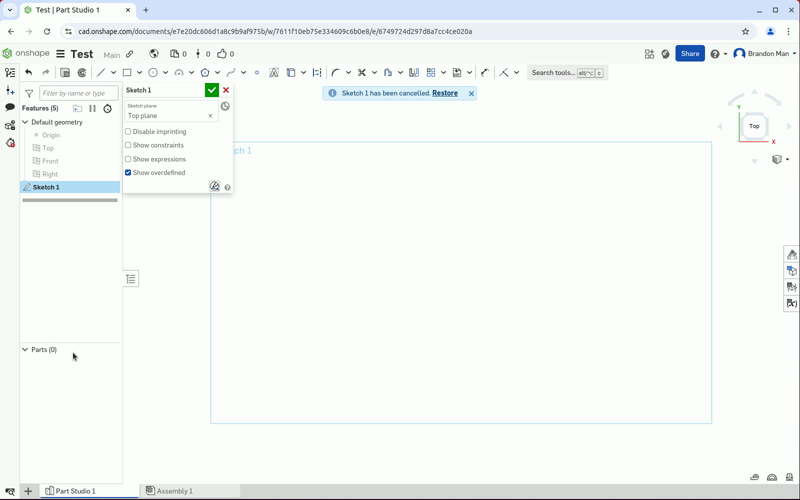
key(y)
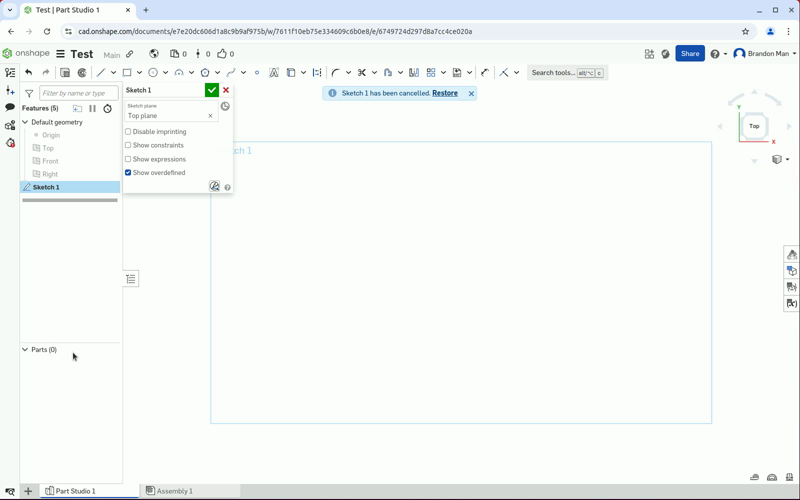
key(c)
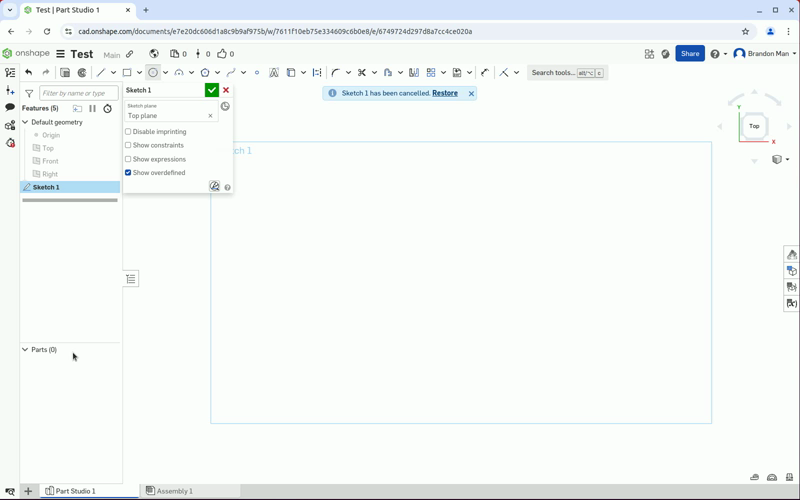
key_down(shift)
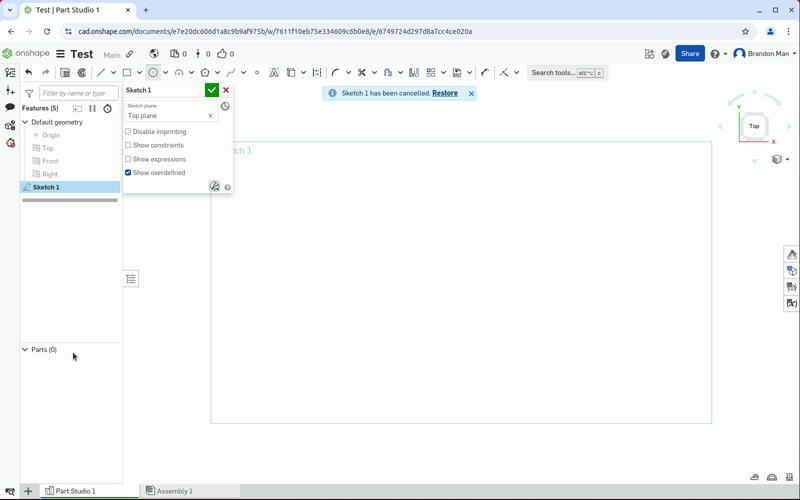
mouse_move(461, 282)
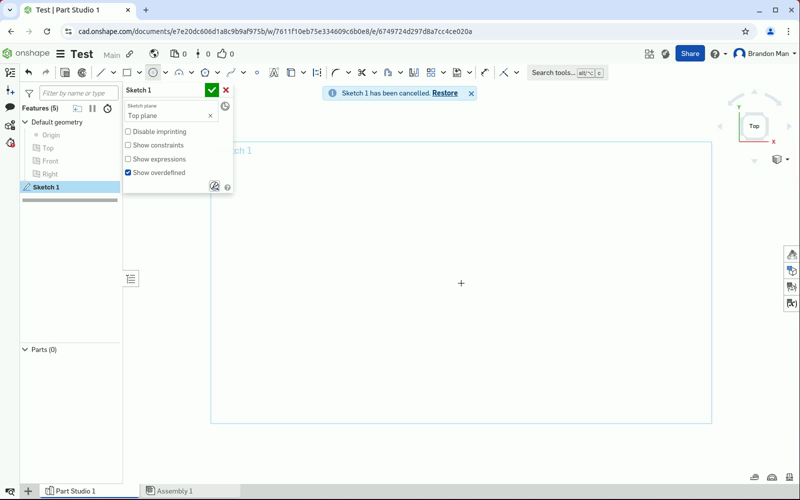
click(461, 282)
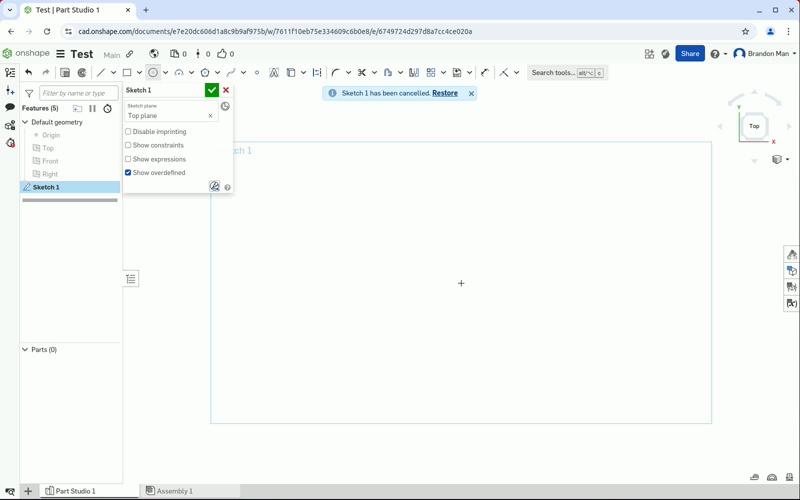
key_up(shift)
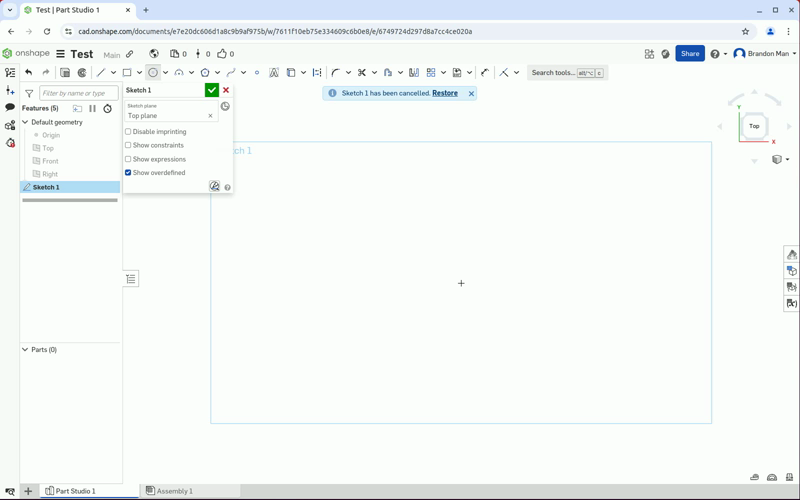
mouse_move(574, 282)
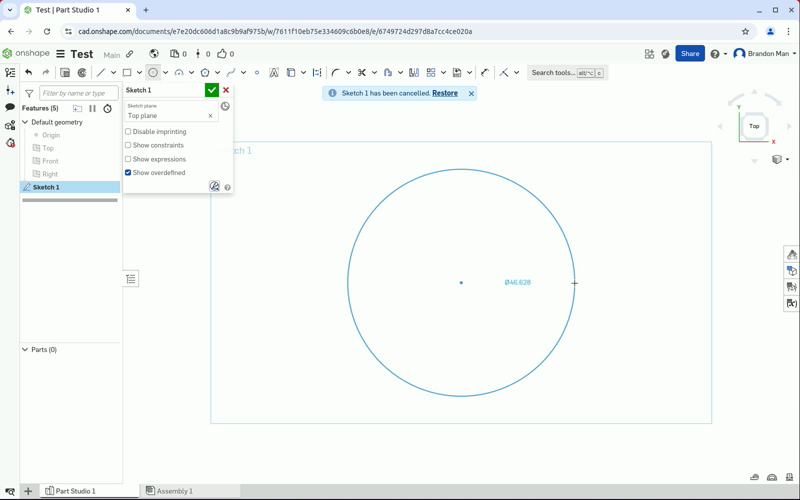
click(574, 282)
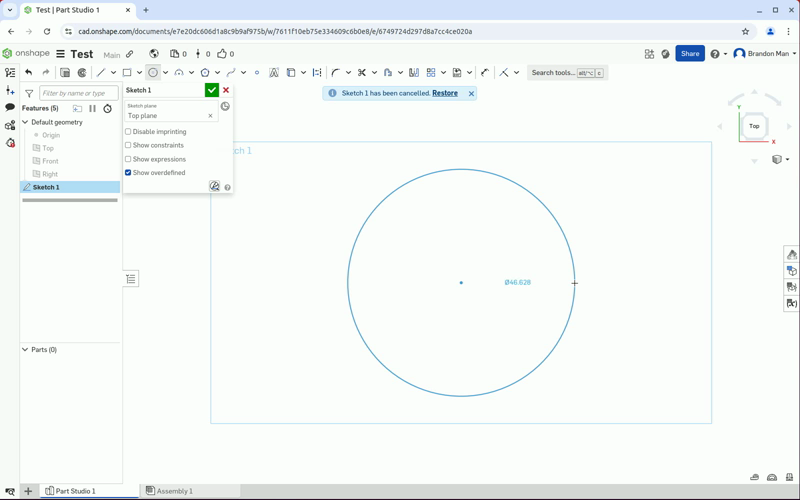
key(esc)
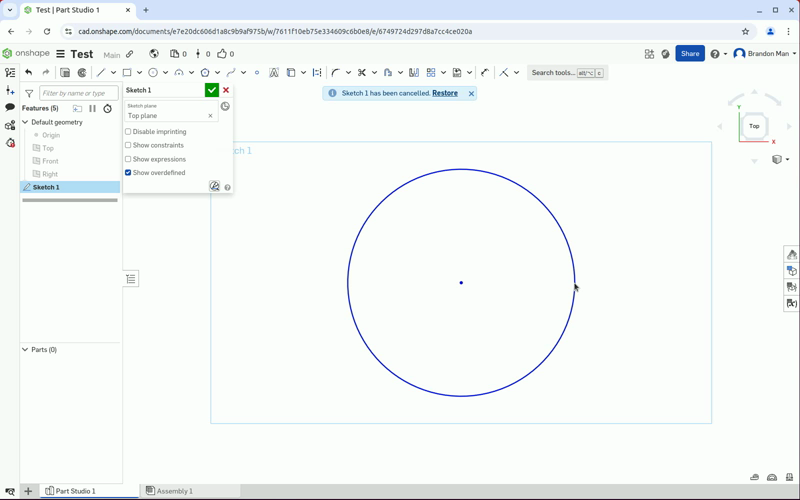
mouse_move(487, 299)
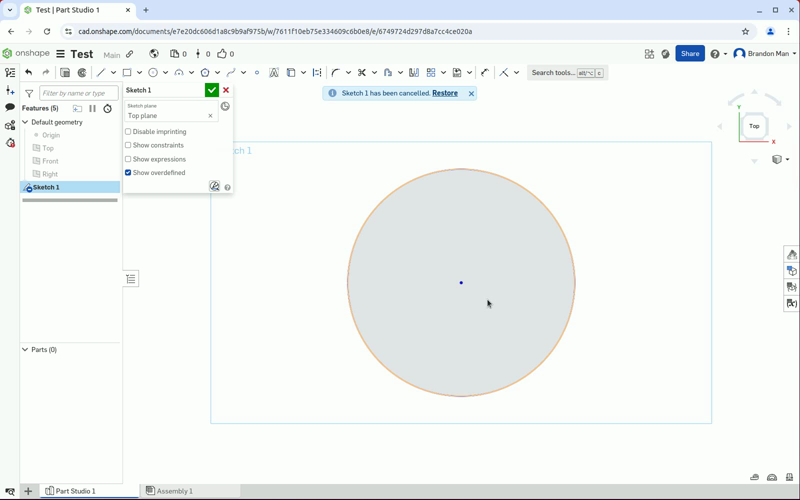
click(487, 299)
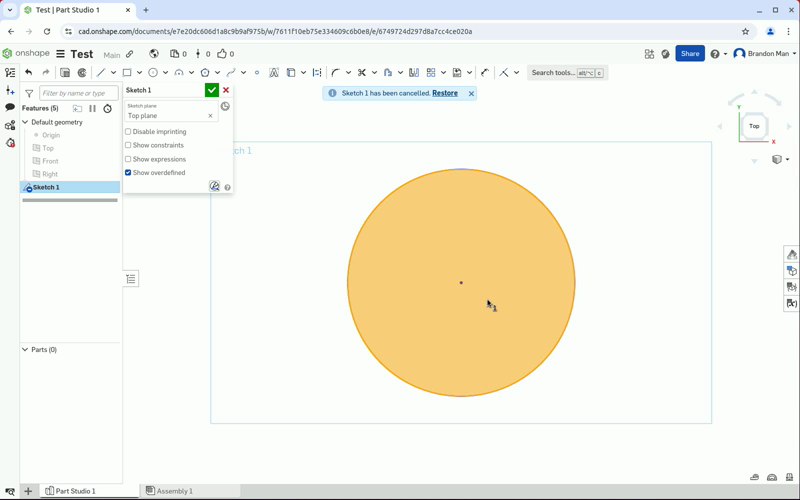
mouse_move(73, 352)
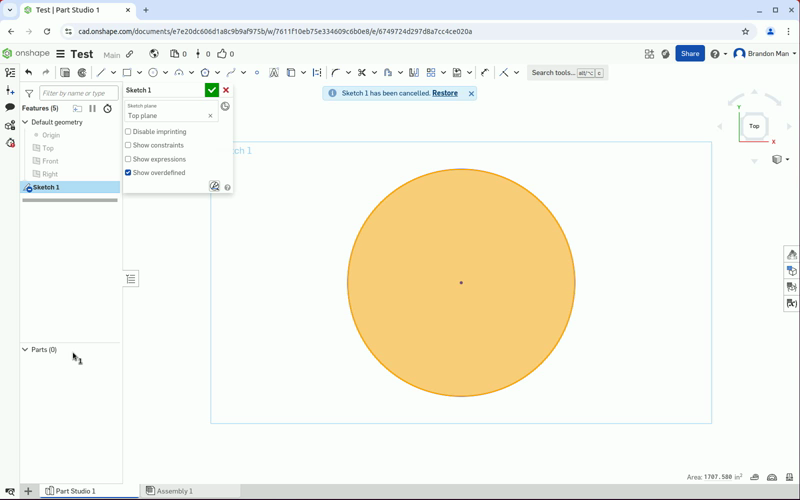
key(shift+y)
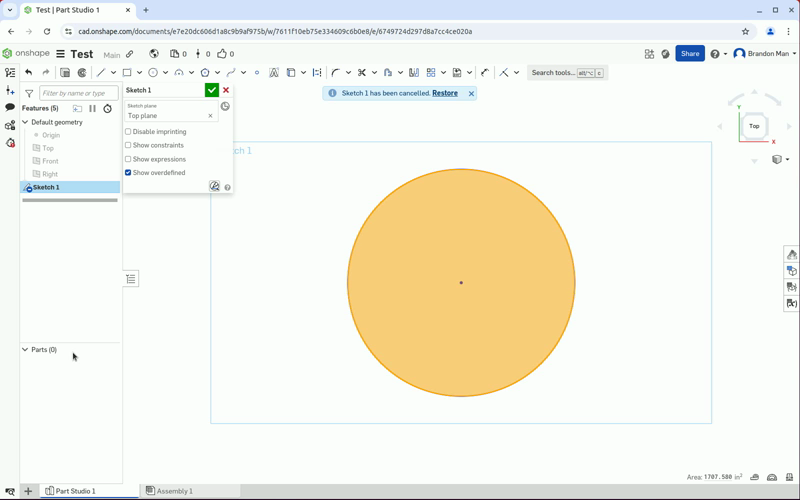
key(shift+e)
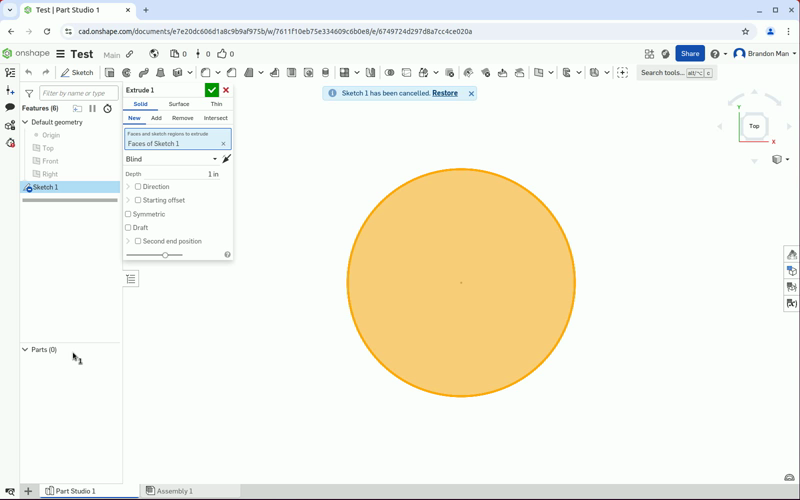
mouse_move(143, 106)
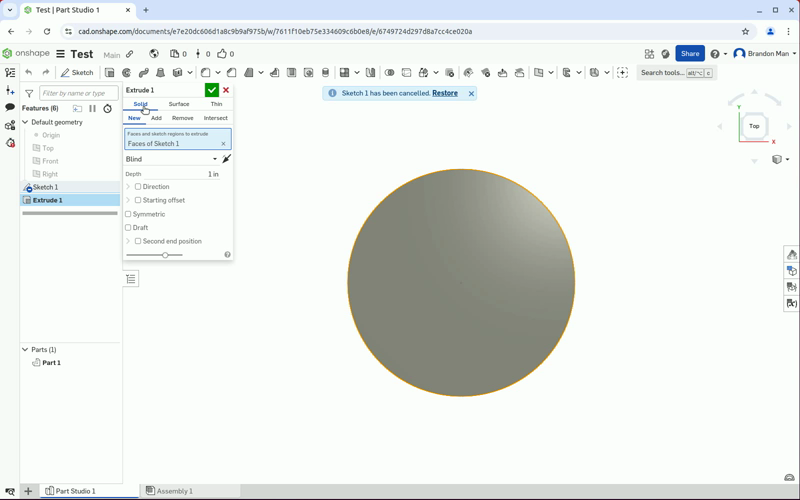
click(143, 106)
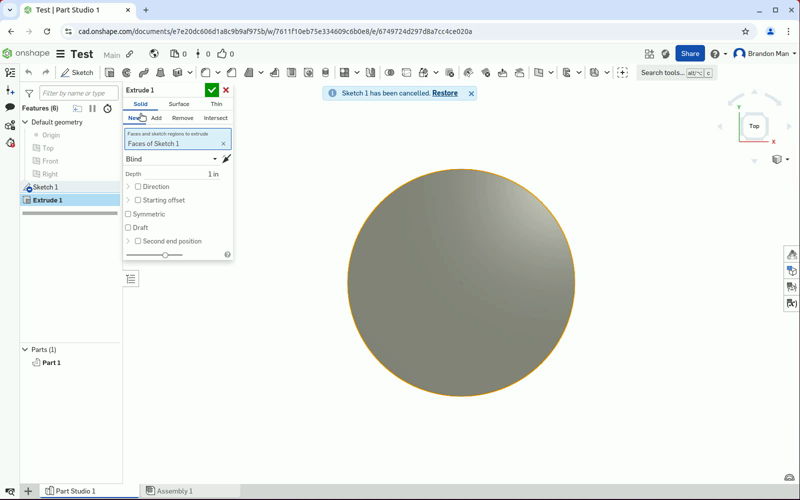
mouse_move(137, 120)
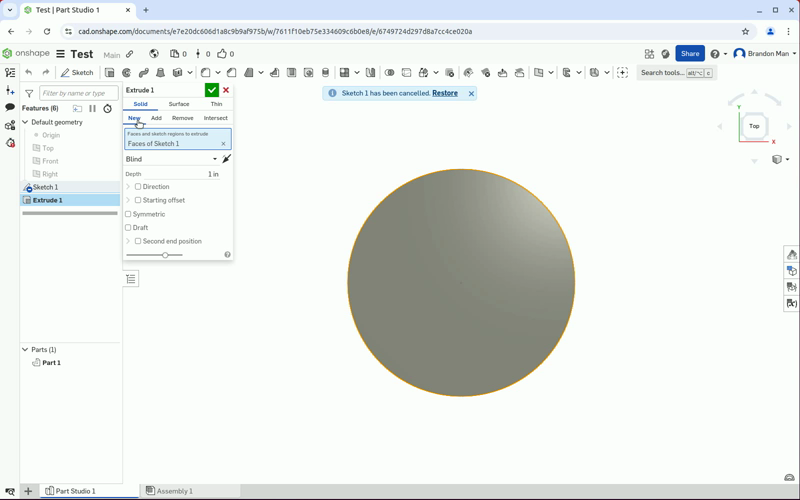
click(137, 120)
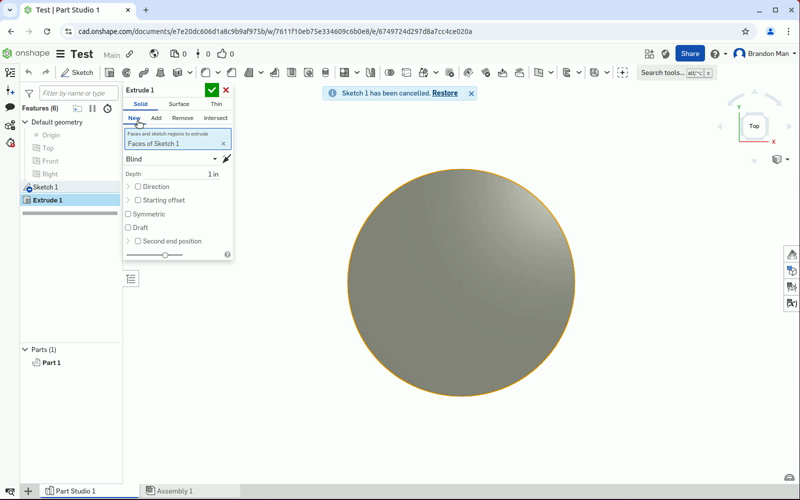
key(tab, 4)
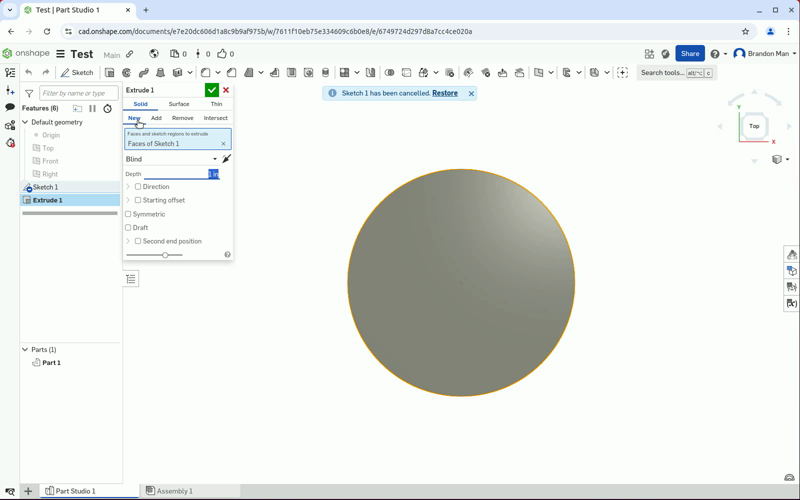
text(0.963)
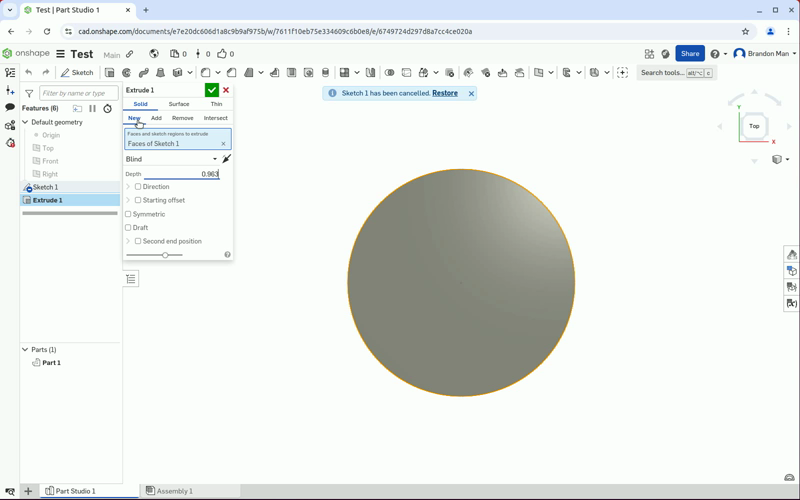
key(enter)
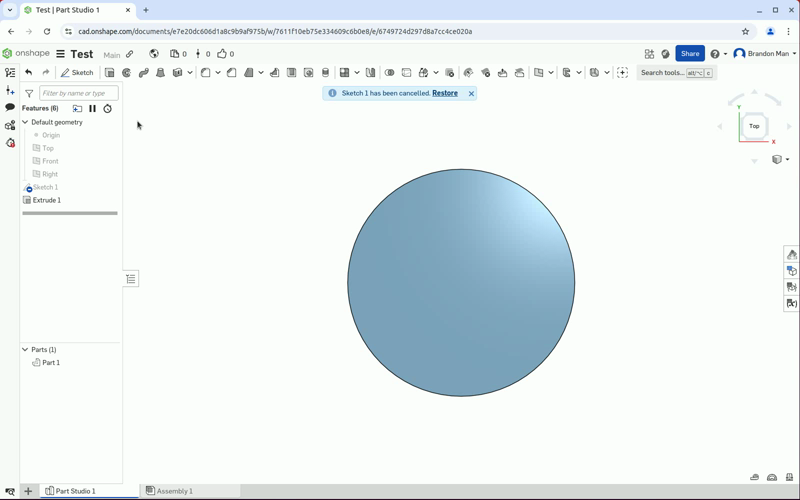
key(shift+h)
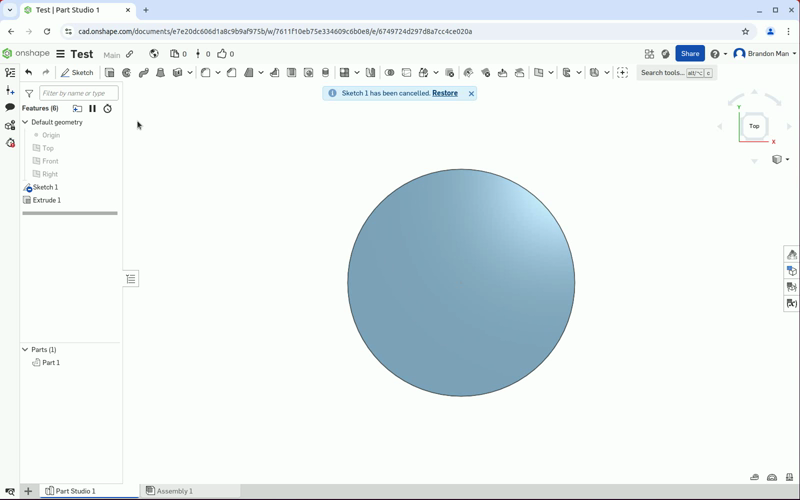
key(shift+h)
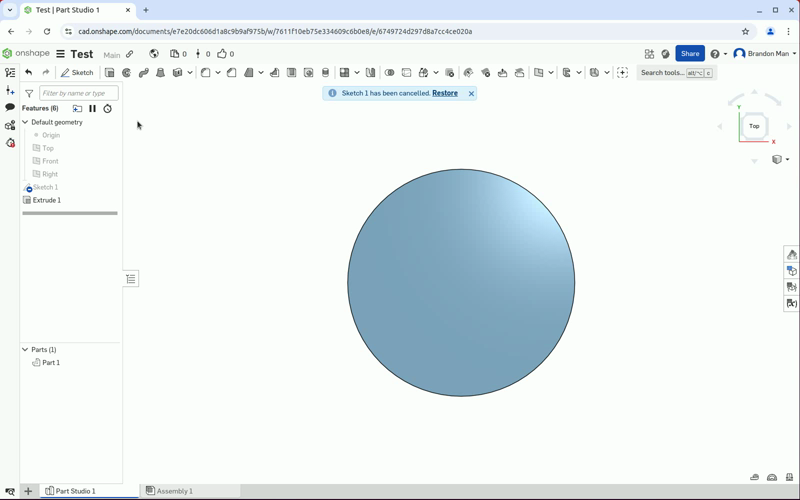
mouse_move(73, 189)
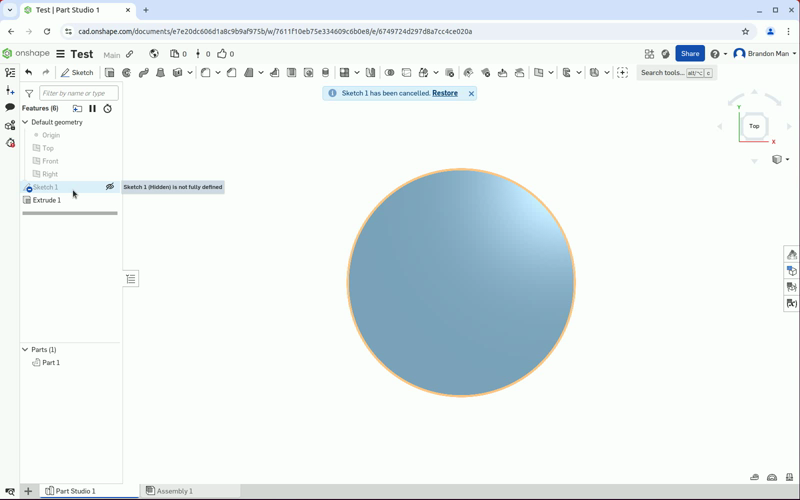
click(73, 189)
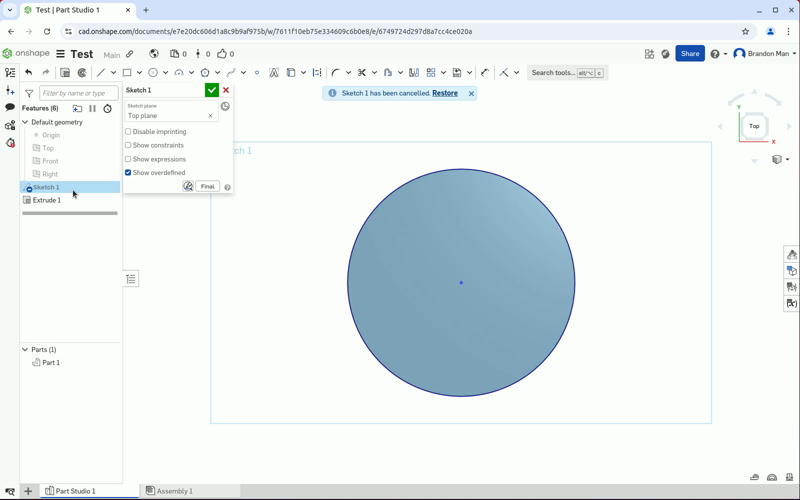
mouse_move(229, 92)
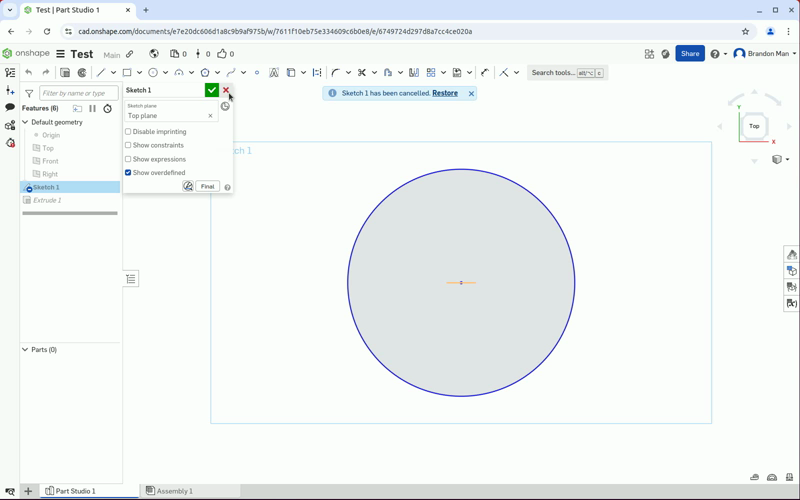
click(229, 92)
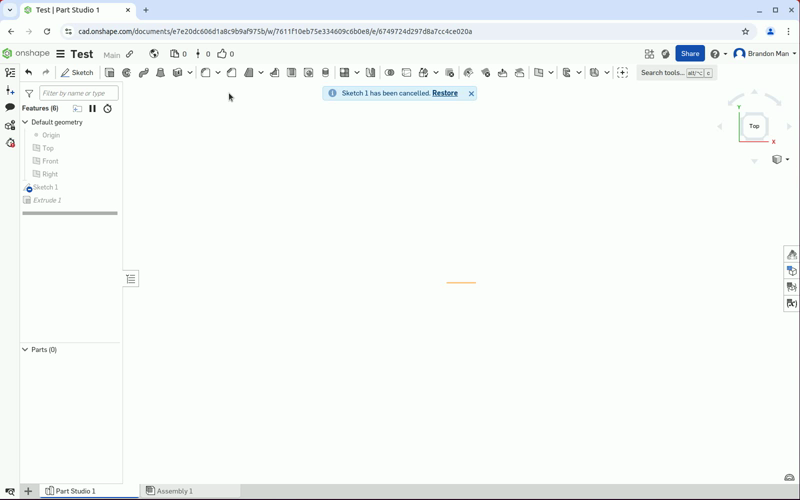
mouse_move(541, 75)
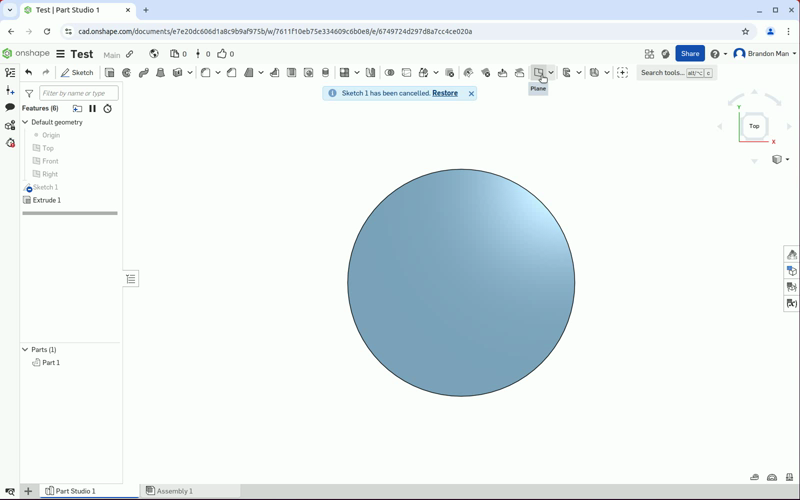
click(541, 75)
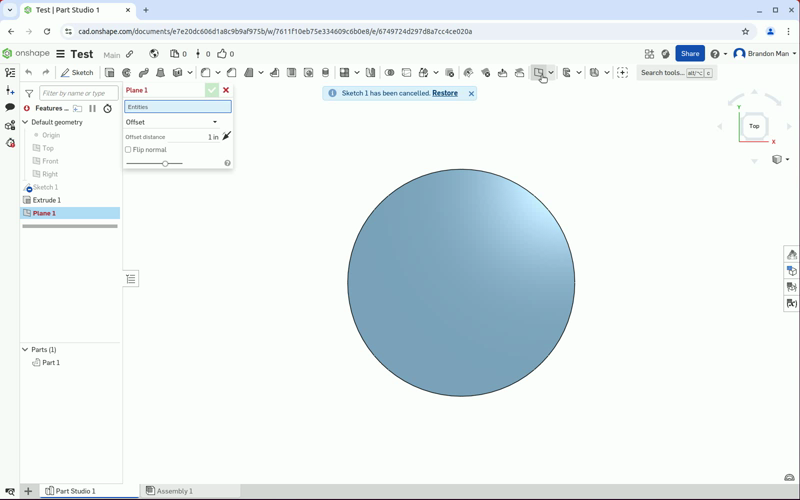
mouse_move(73, 150)
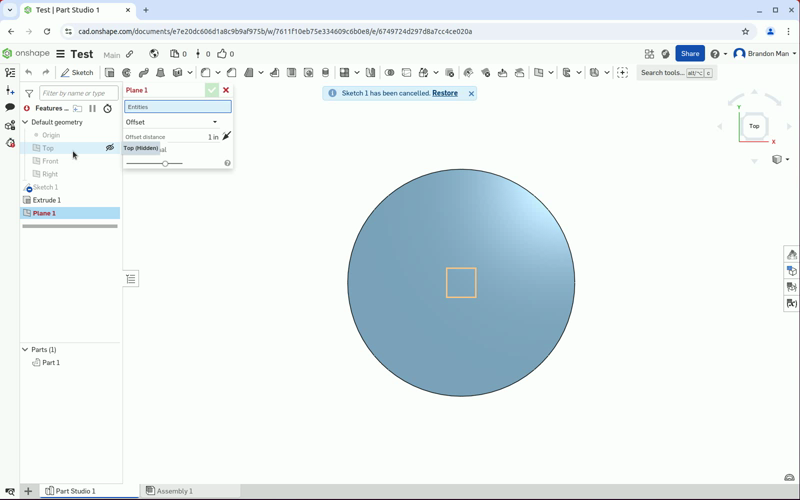
click(73, 150)
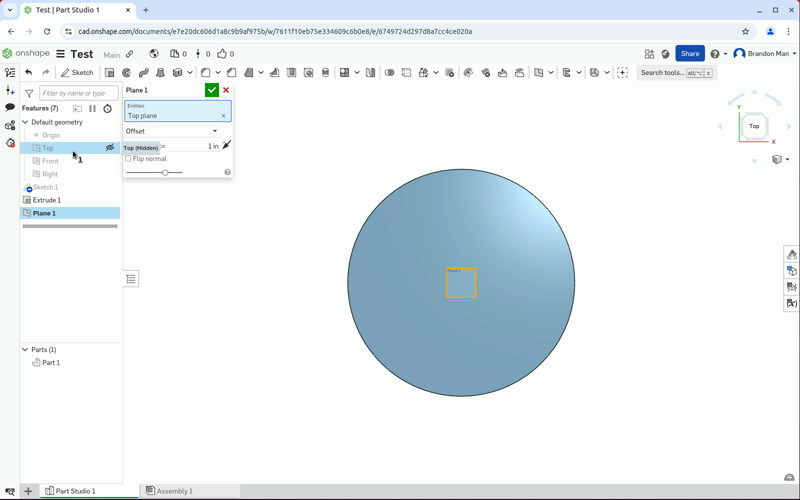
key(tab, 2)
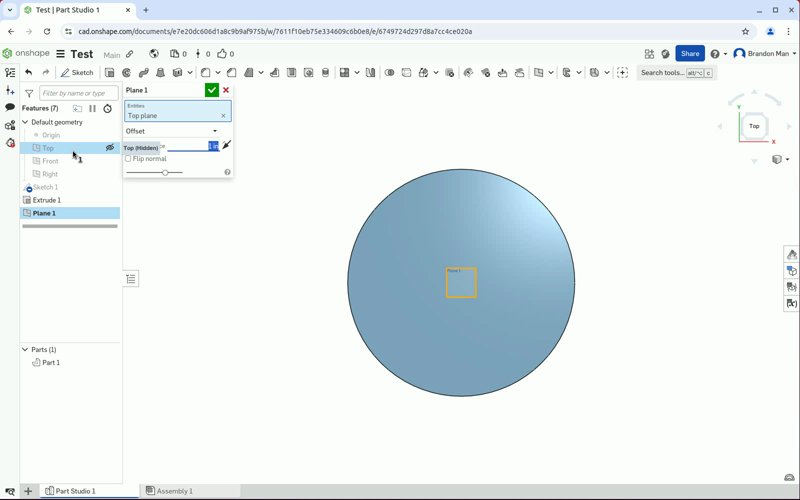
text(0.955)
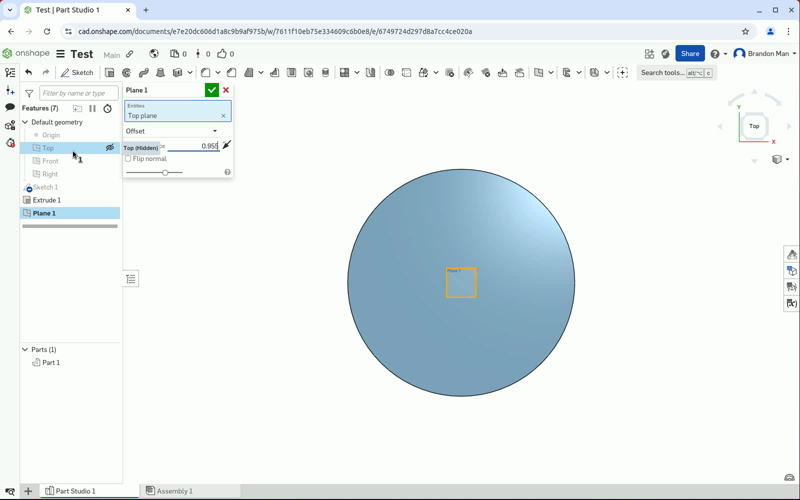
key(enter, 2)
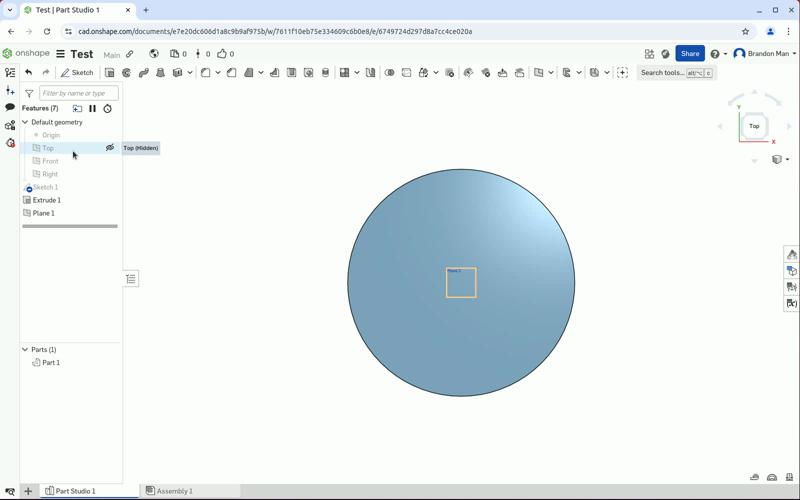
key(shift+s)
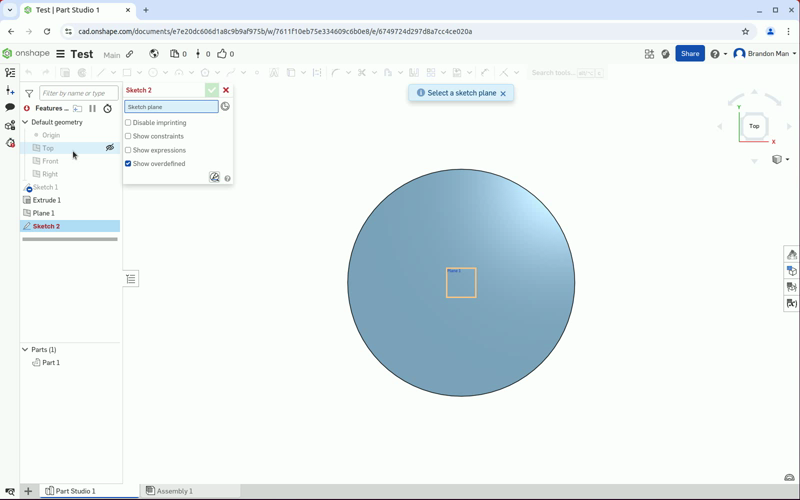
mouse_move(73, 215)
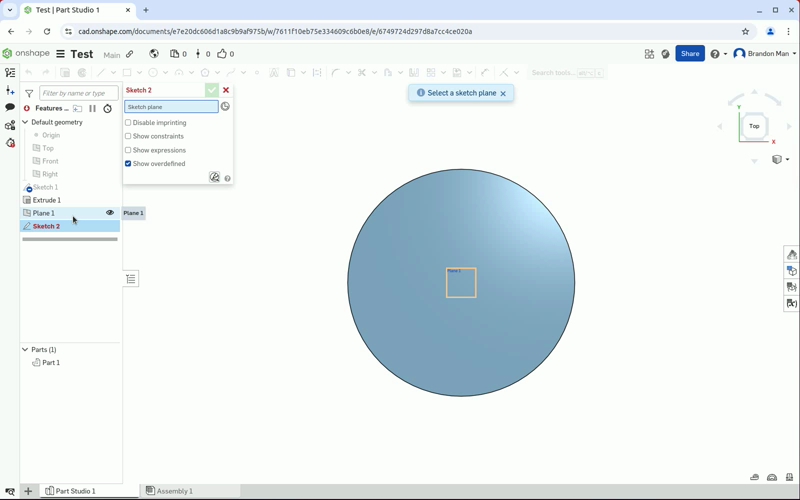
click(73, 215)
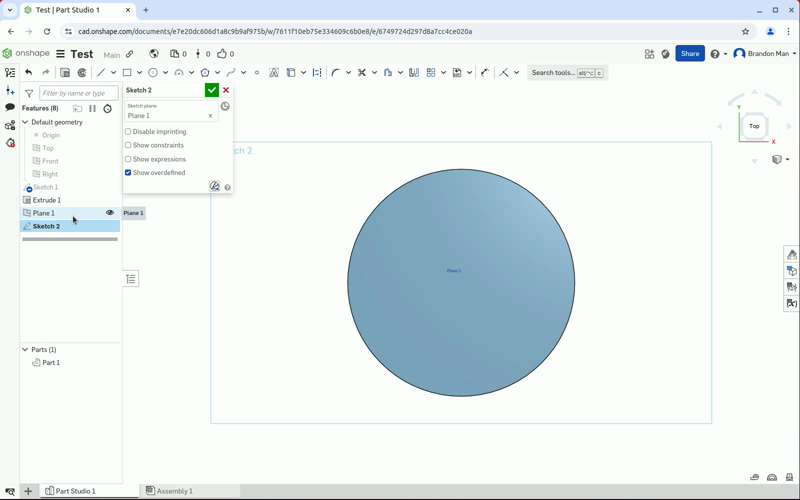
mouse_move(73, 352)
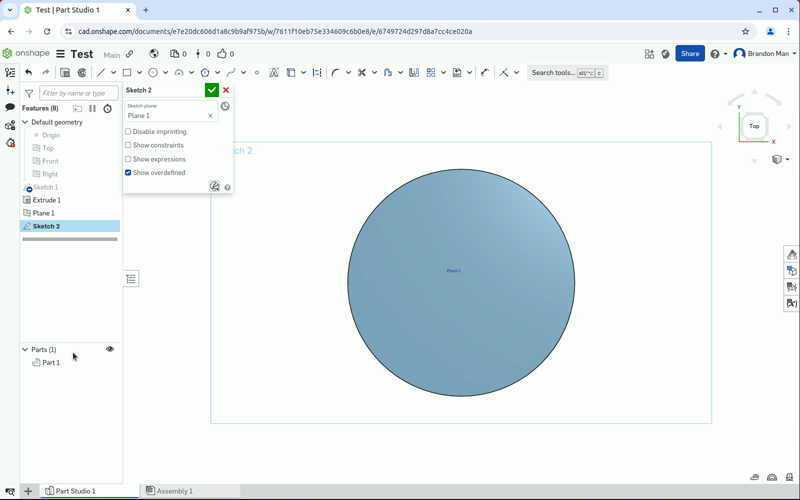
key(y)
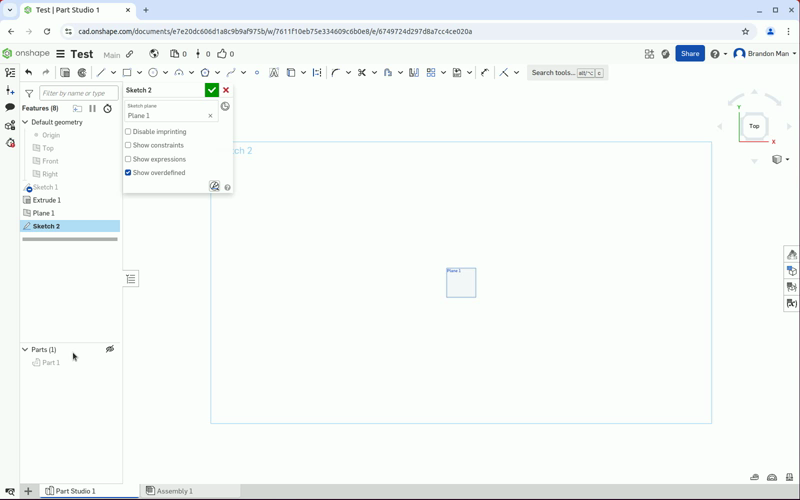
key(c)
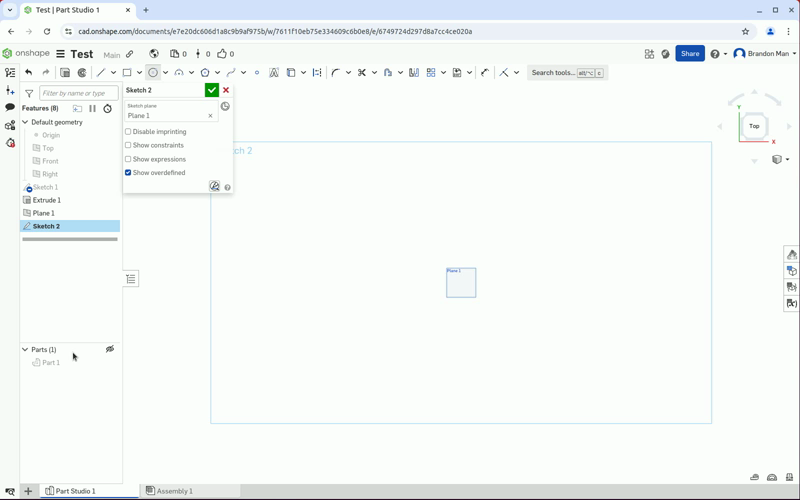
key_down(shift)
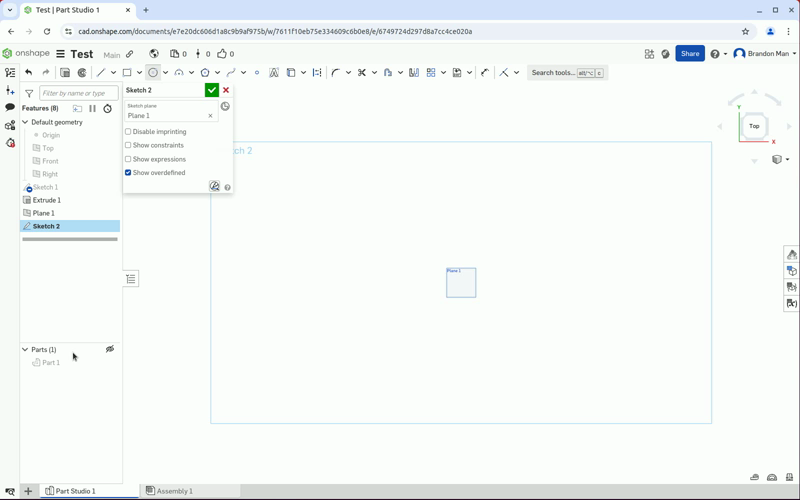
mouse_move(461, 282)
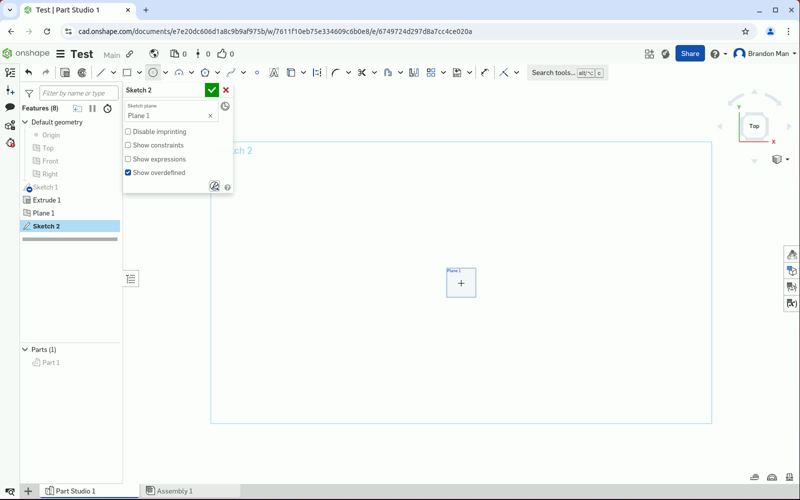
click(461, 282)
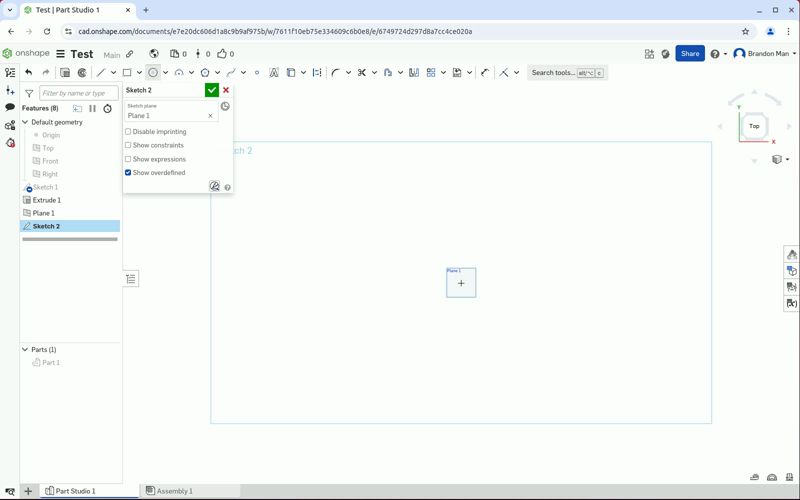
key_up(shift)
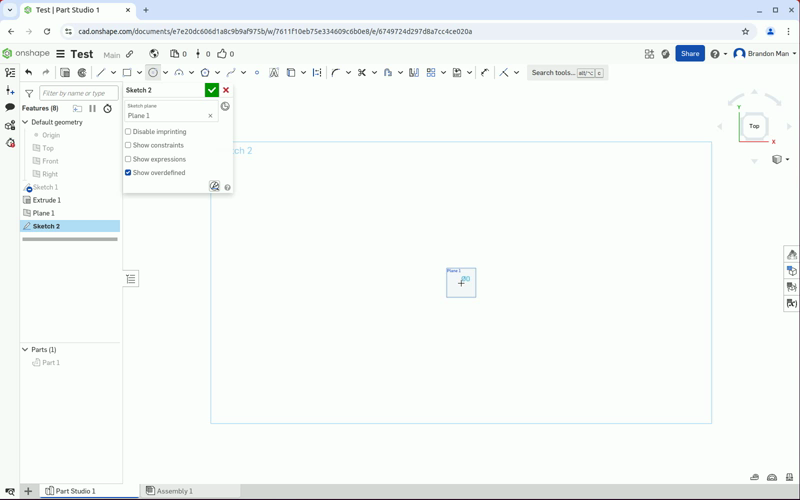
mouse_move(572, 282)
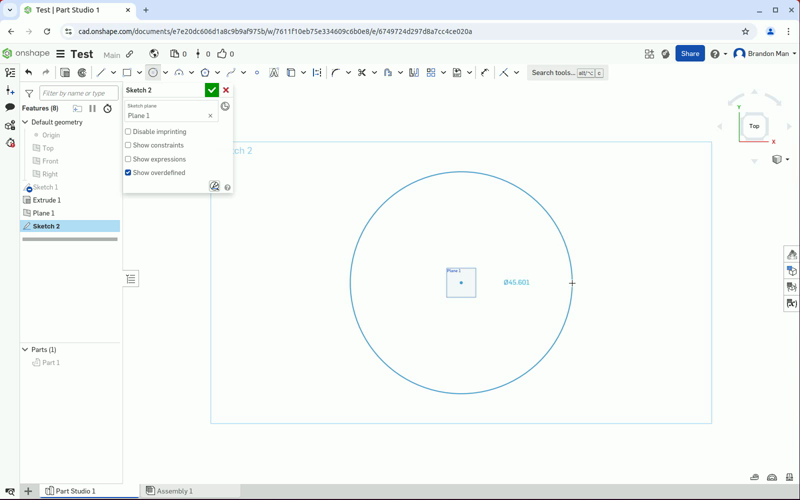
click(572, 282)
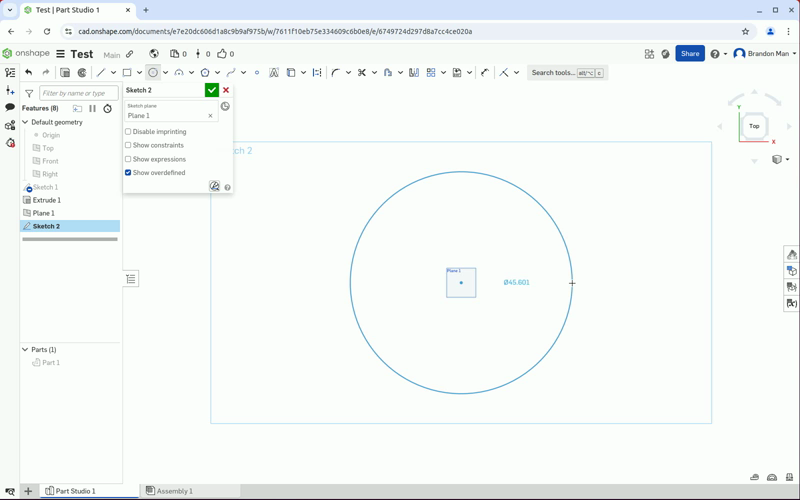
key(esc)
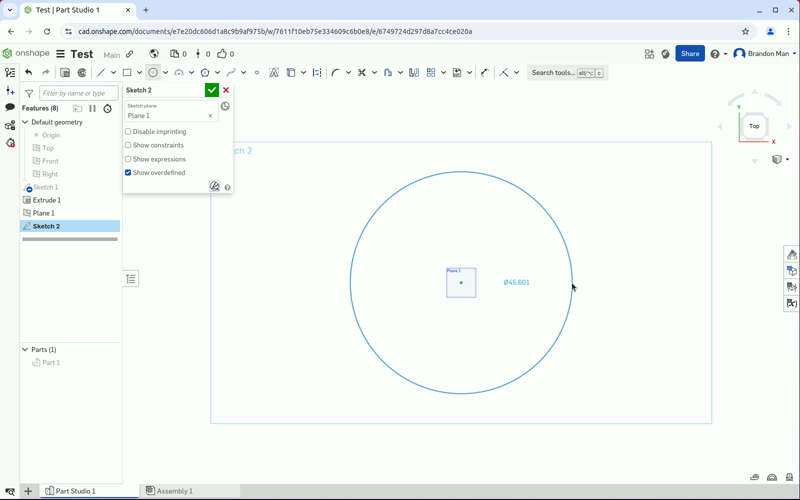
mouse_move(487, 251)
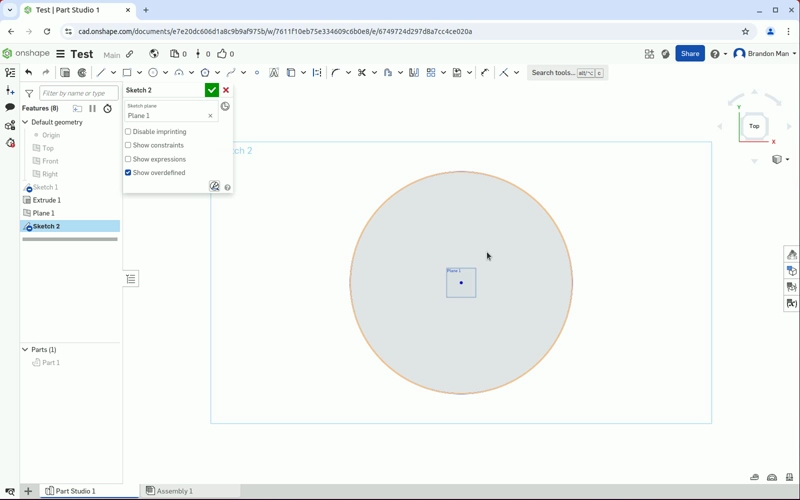
click(487, 251)
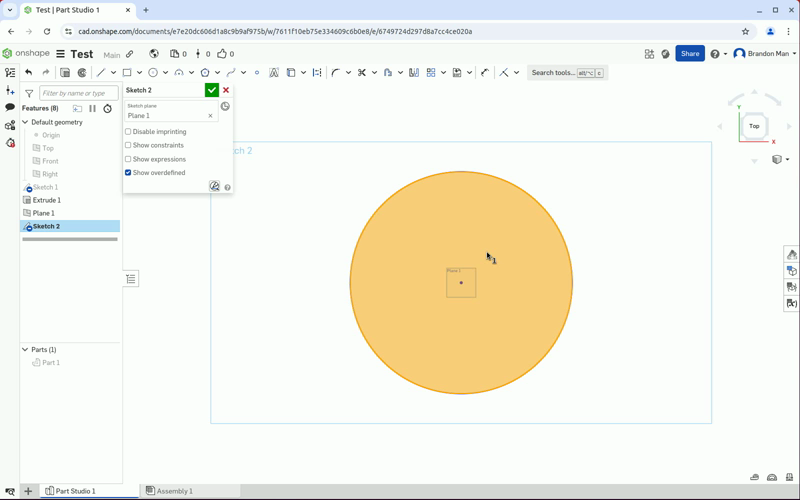
mouse_move(73, 352)
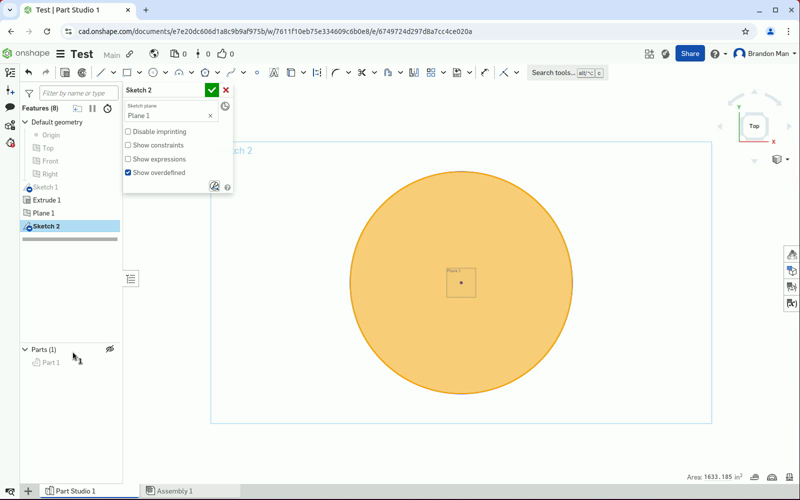
key(shift+y)
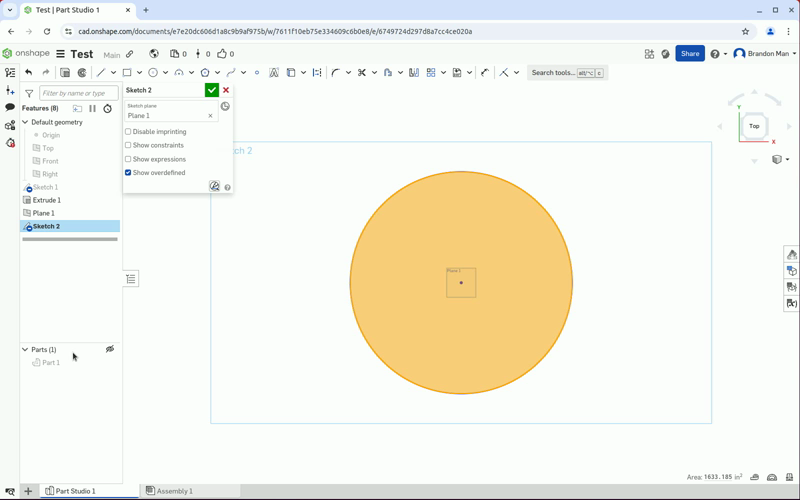
key(shift+e)
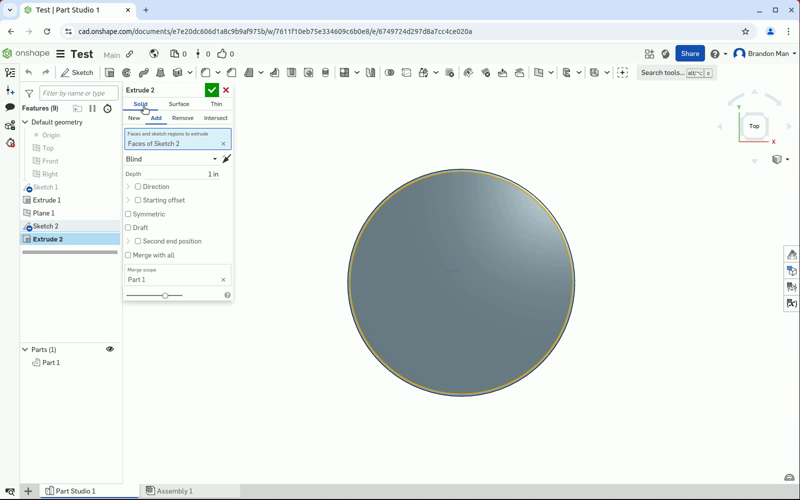
mouse_move(143, 106)
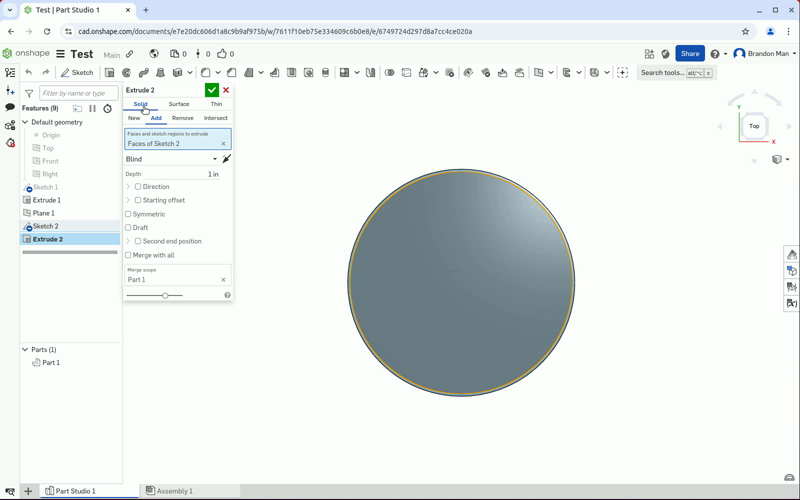
click(143, 106)
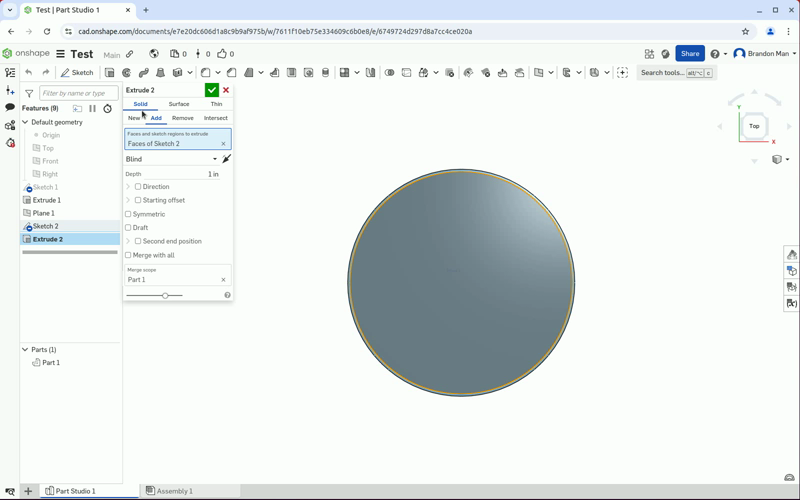
mouse_move(137, 120)
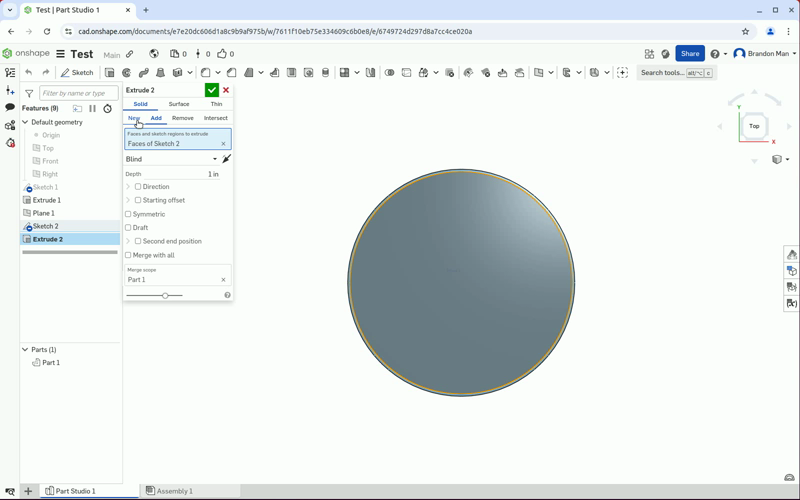
click(137, 120)
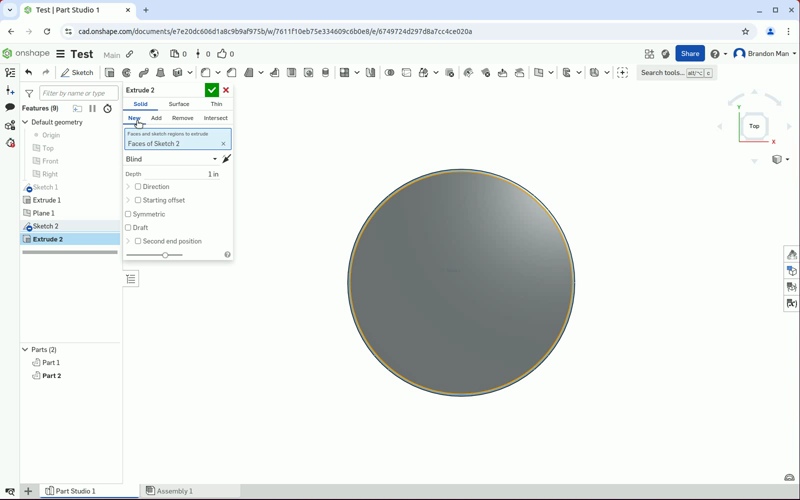
key(tab, 4)
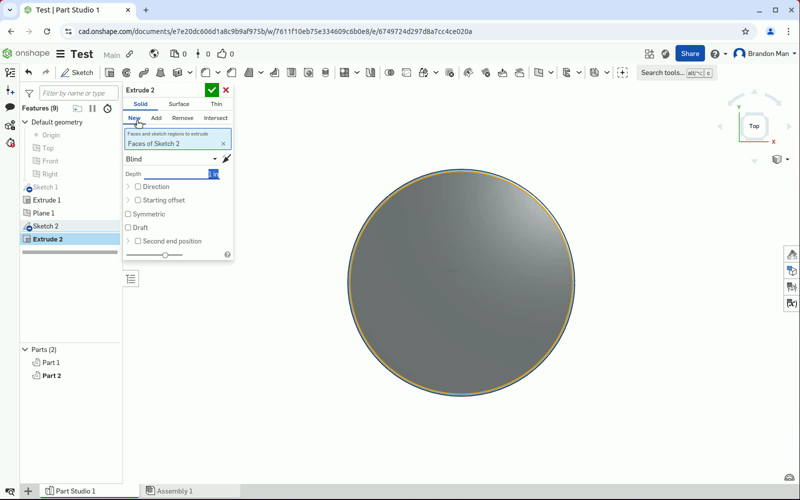
text(0.963)
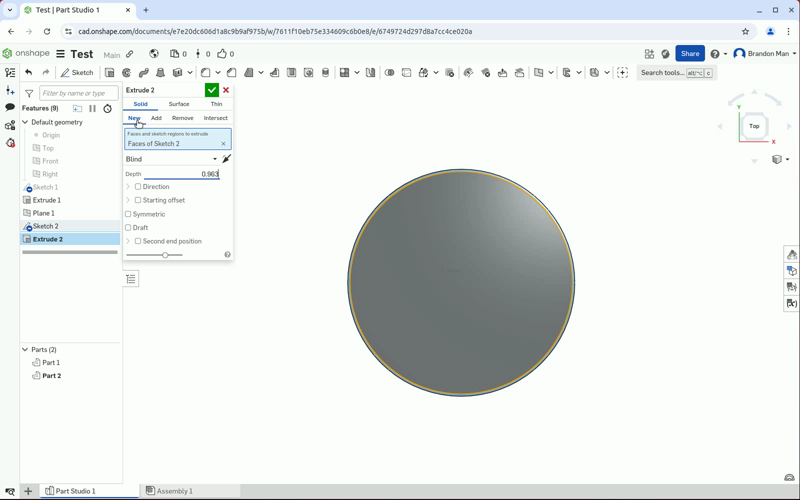
key(enter)
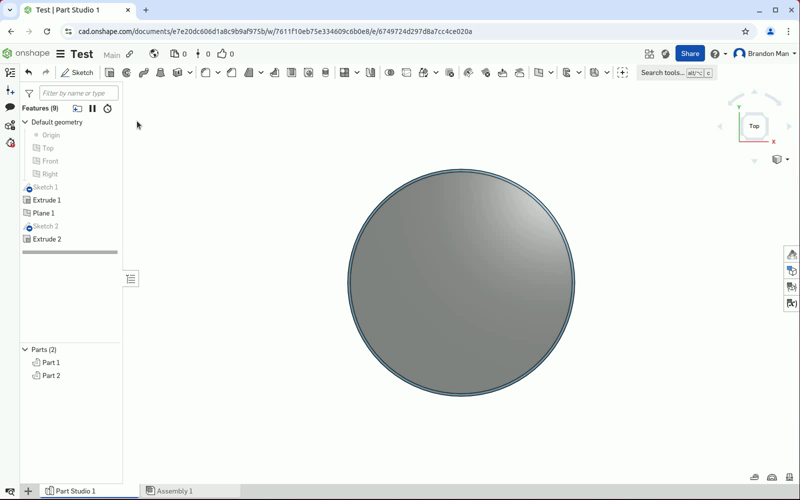
key(shift+h)
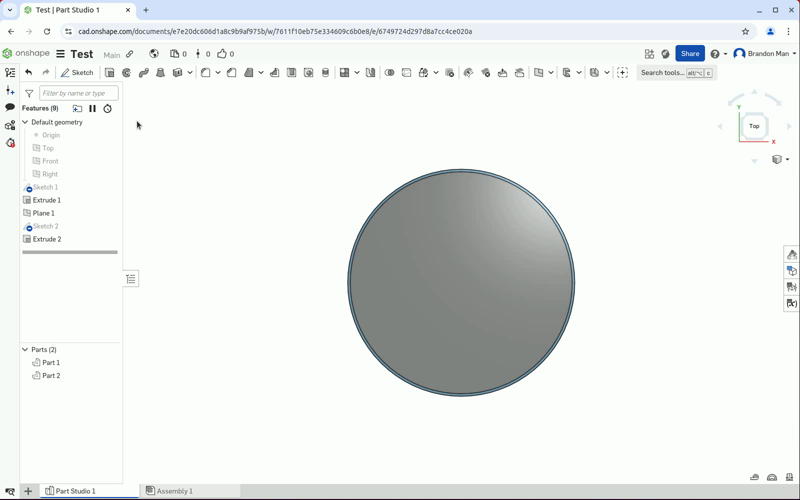
key(shift+h)
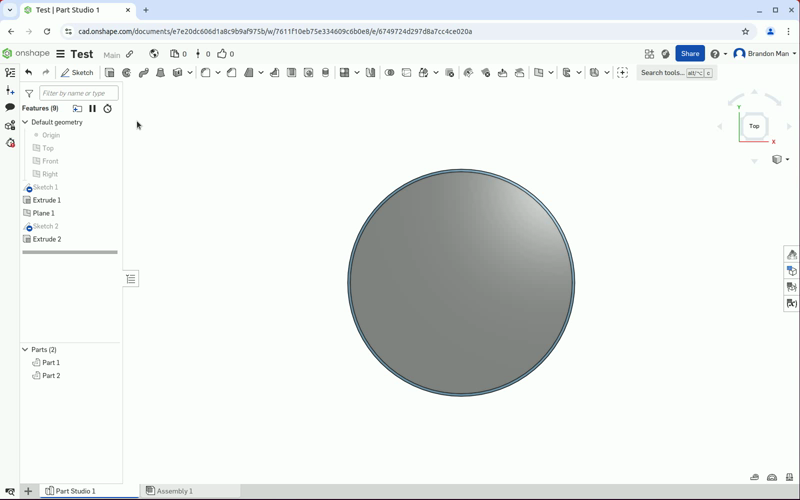
mouse_move(73, 189)
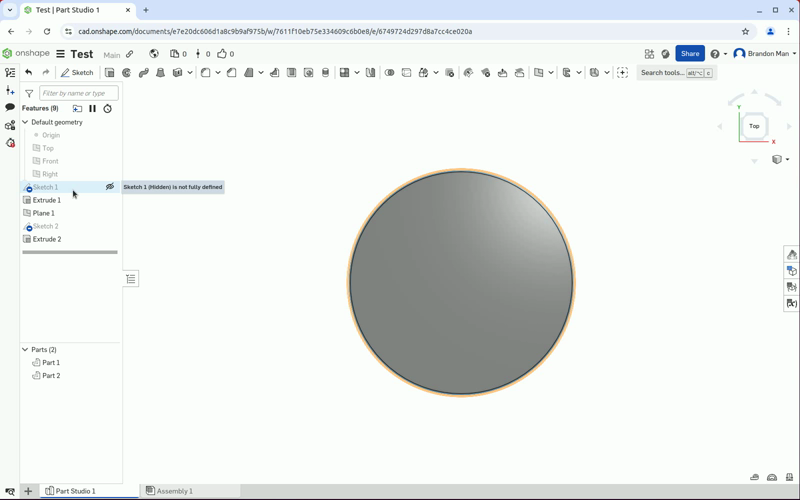
click(73, 189)
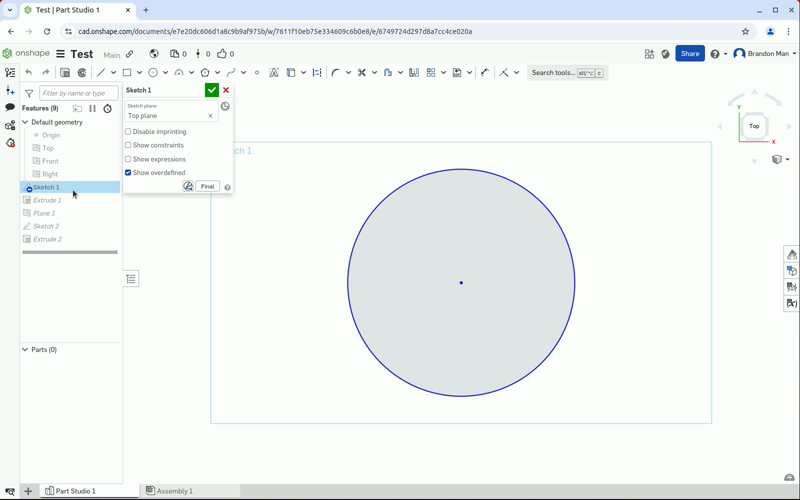
mouse_move(229, 92)
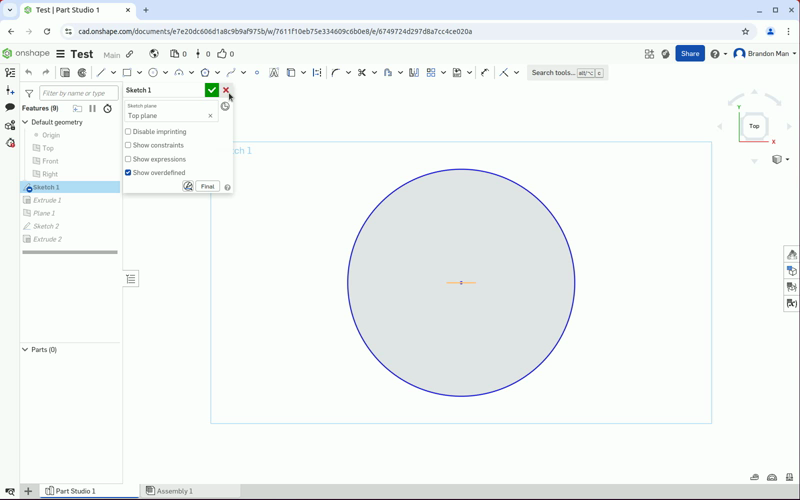
click(229, 92)
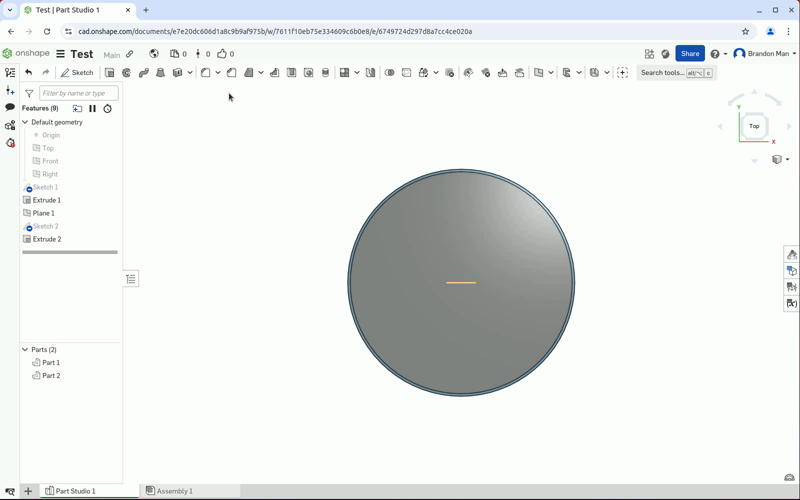
mouse_move(541, 75)
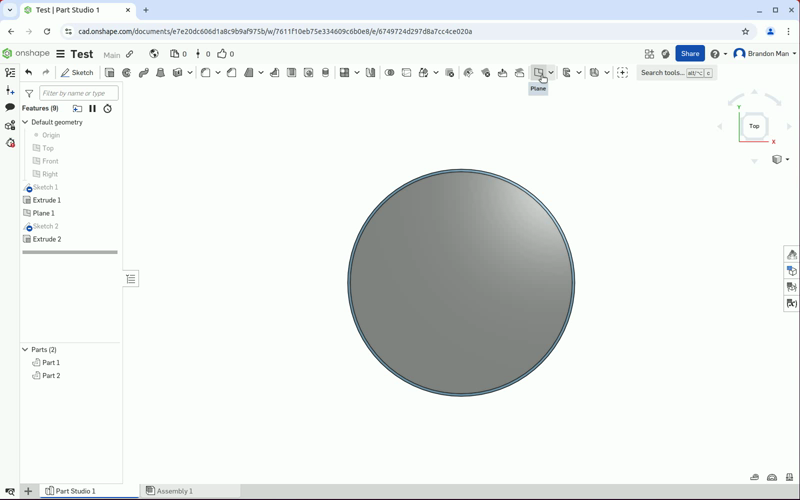
click(541, 75)
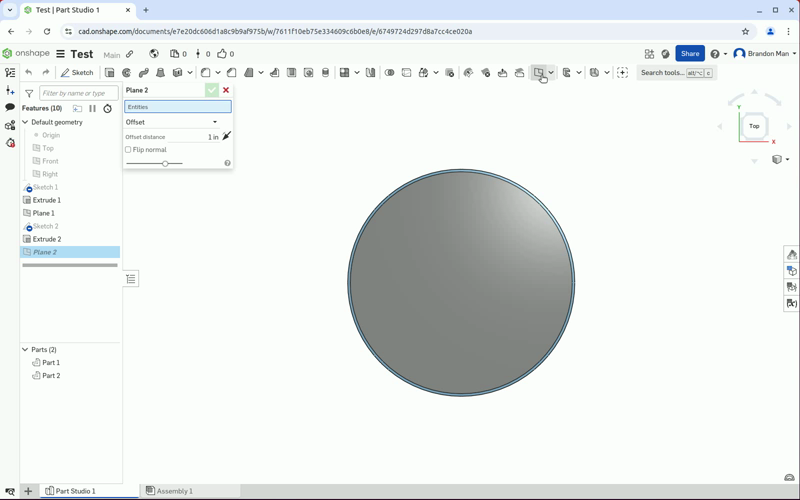
mouse_move(73, 150)
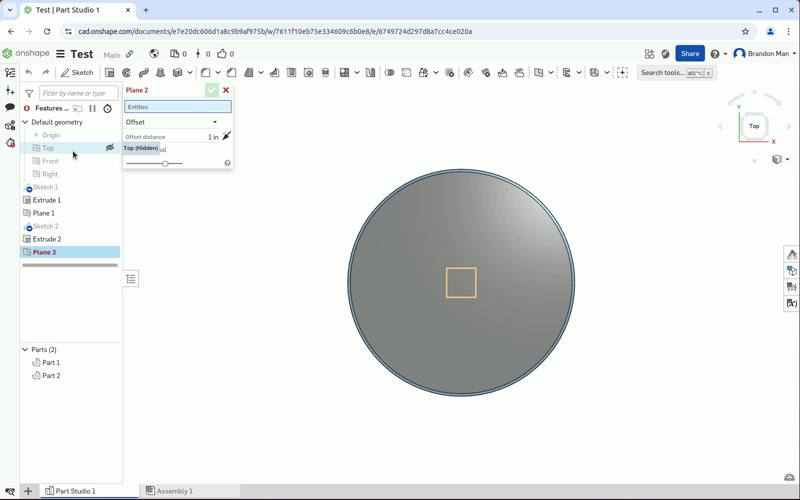
click(73, 150)
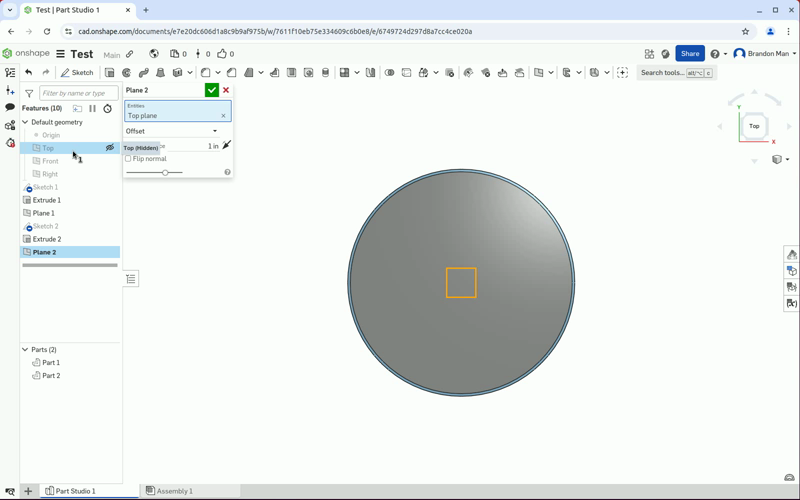
key(tab, 2)
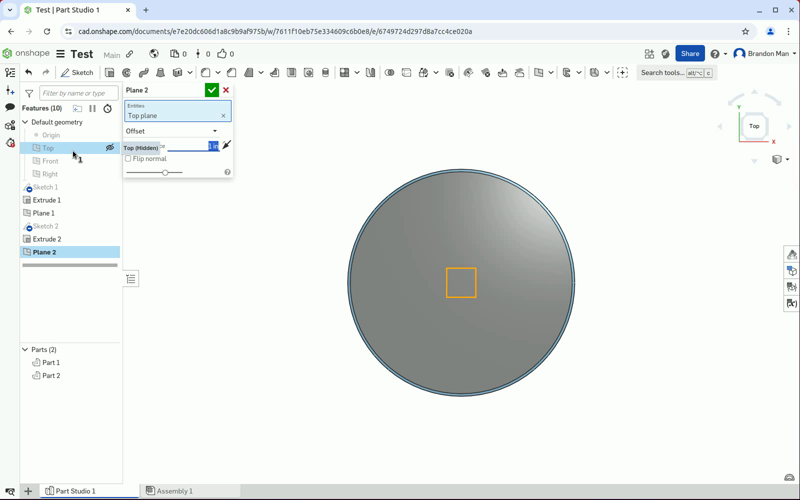
text(1.91)
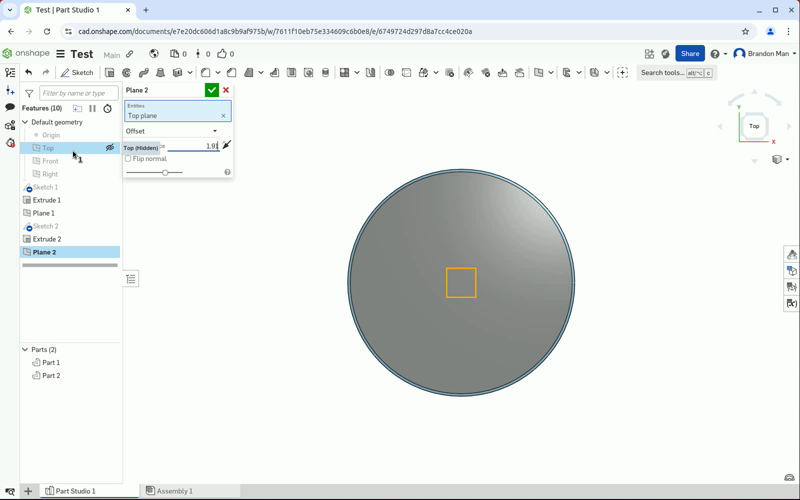
key(enter, 2)
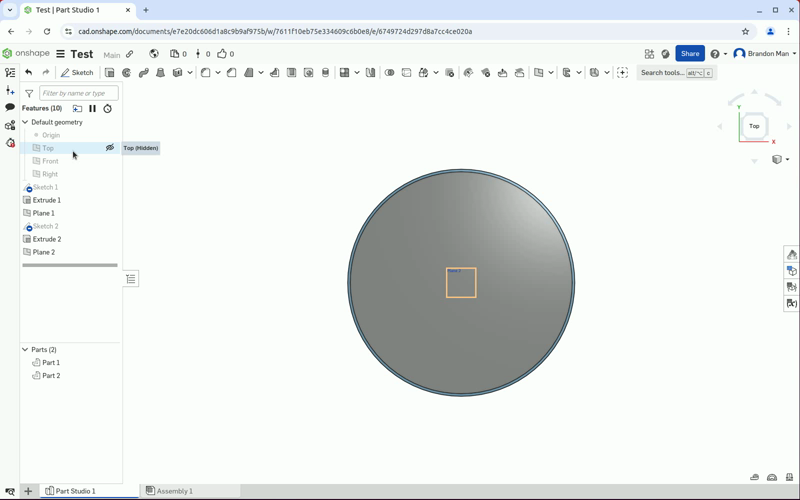
key(shift+s)
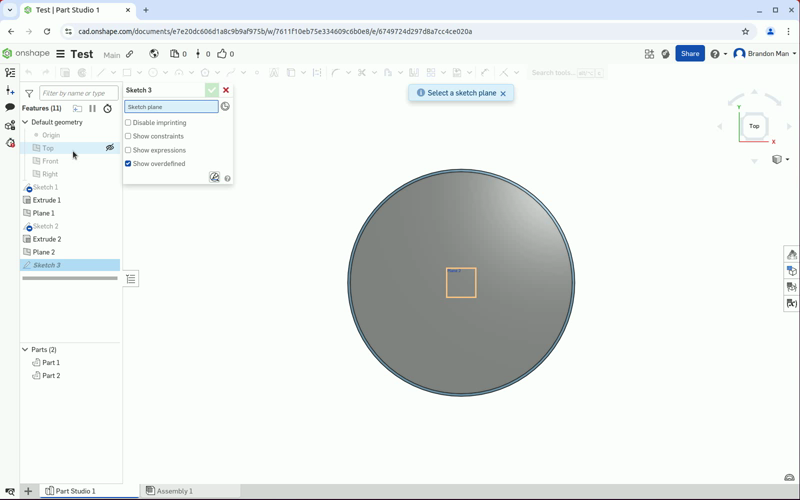
mouse_move(73, 254)
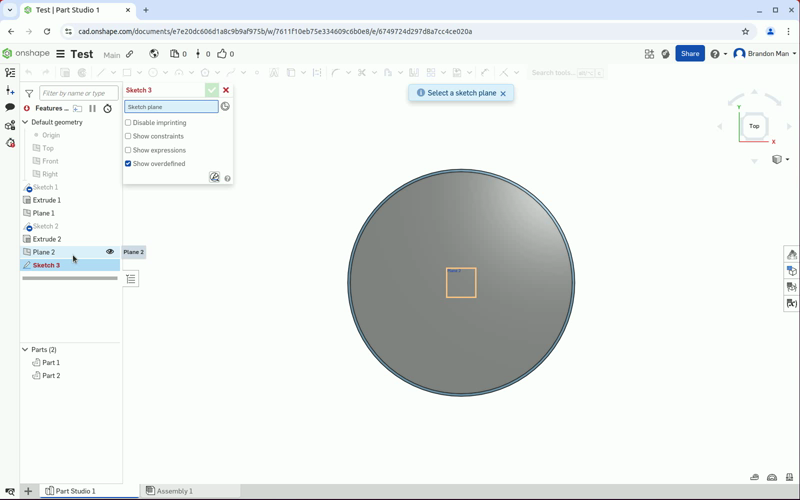
click(73, 254)
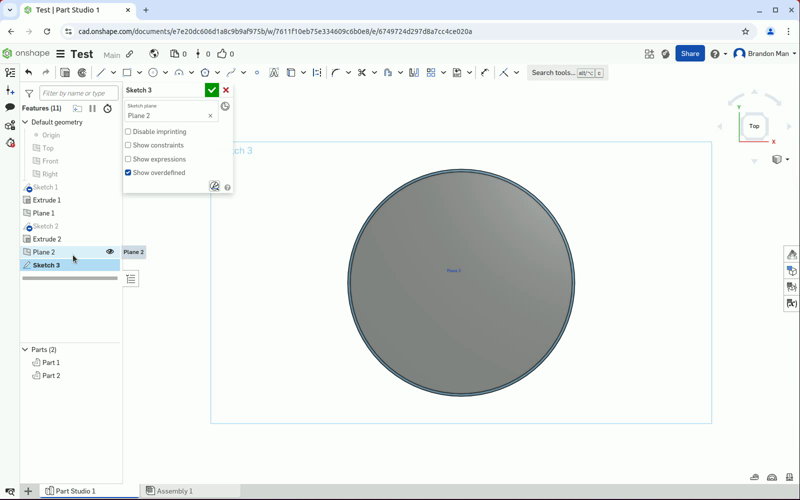
mouse_move(73, 352)
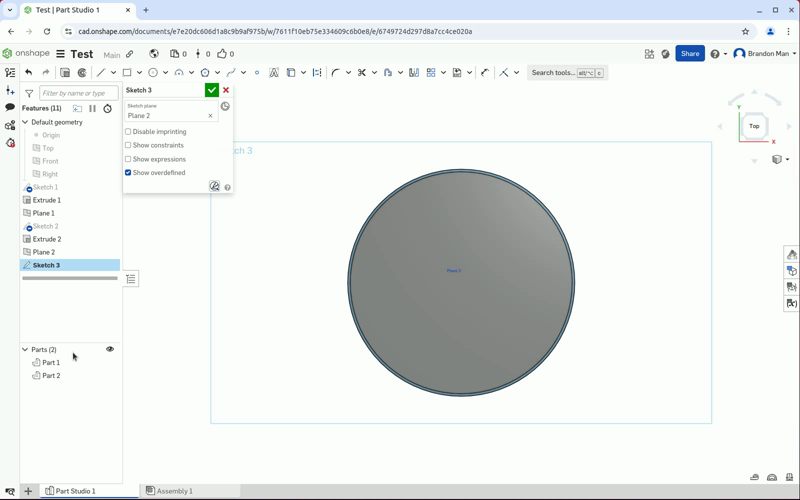
key(y)
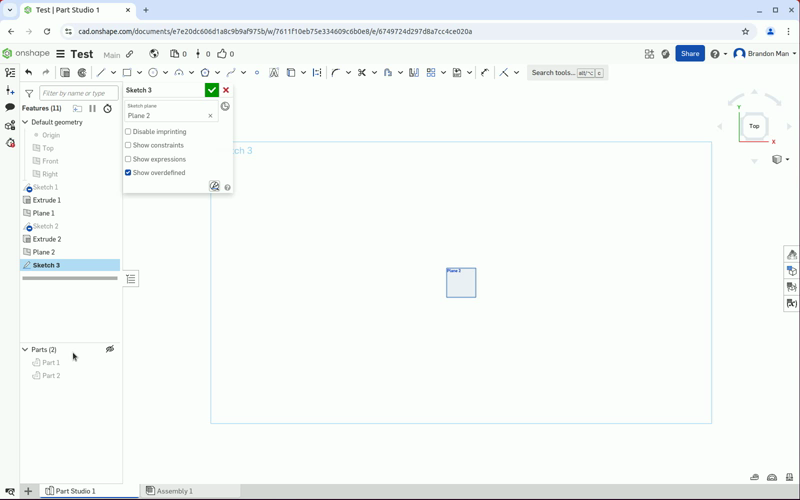
key(c)
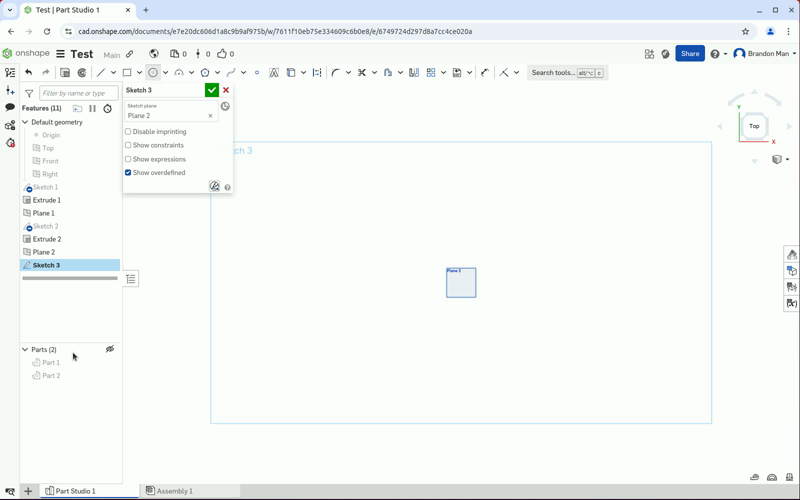
key_down(shift)
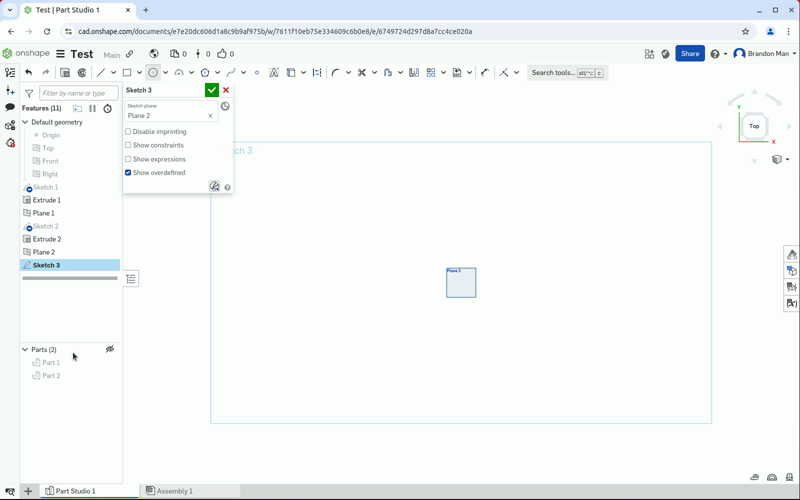
mouse_move(461, 282)
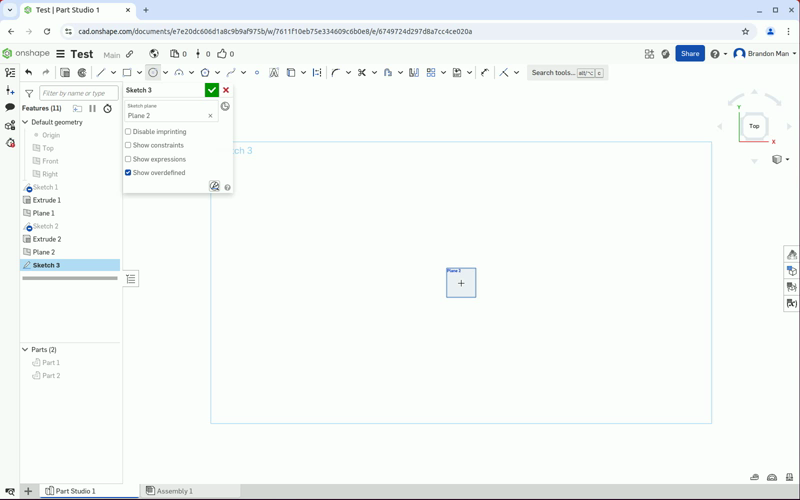
click(461, 282)
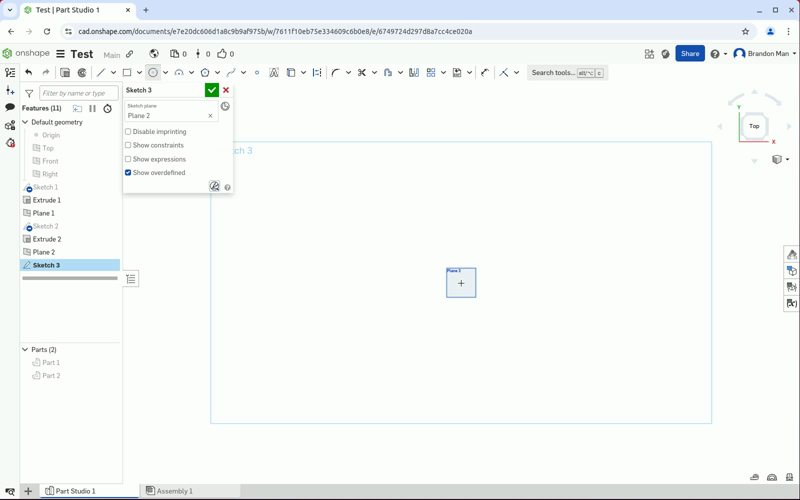
key_up(shift)
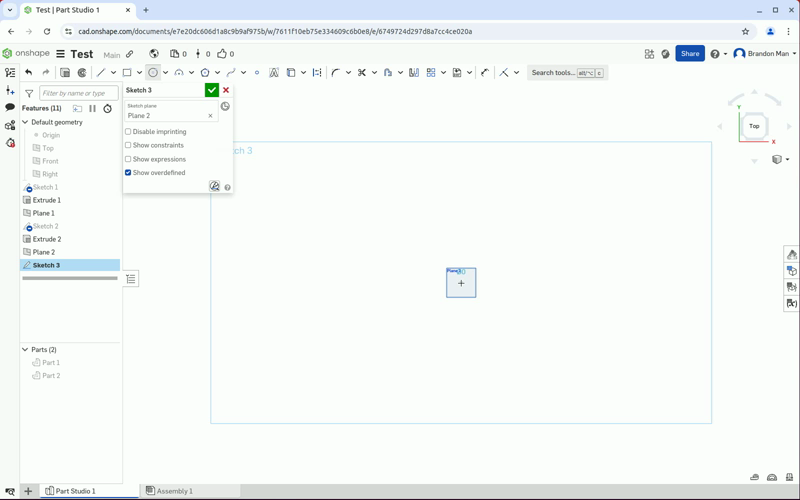
mouse_move(574, 282)
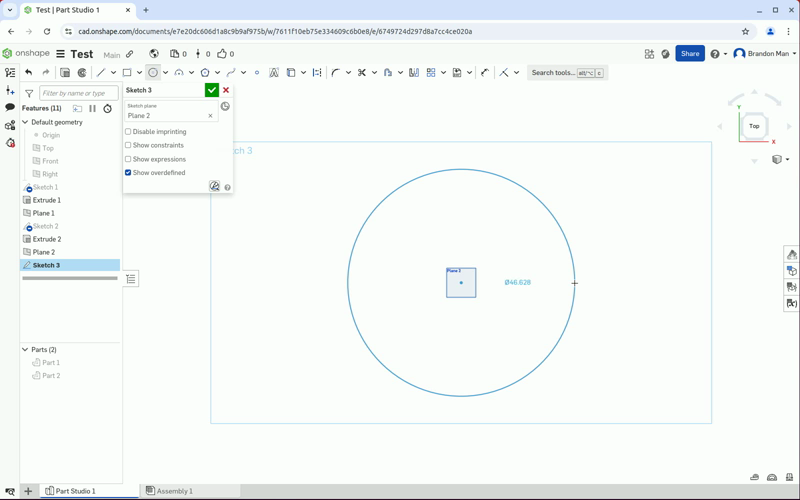
click(574, 282)
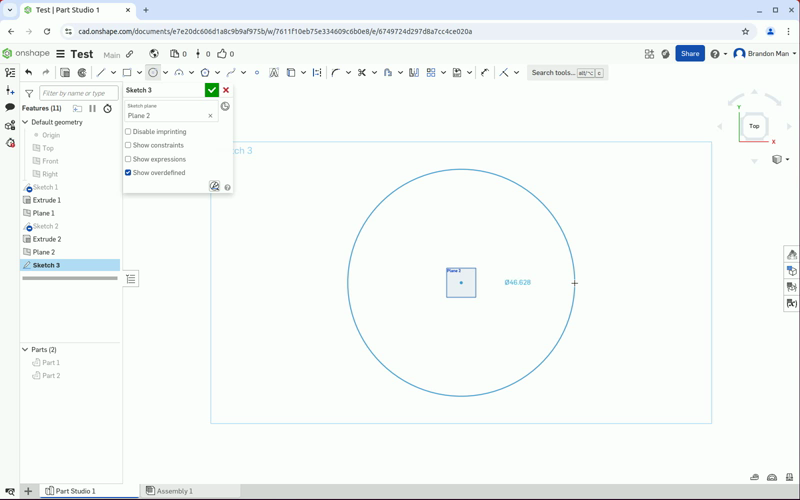
key(esc)
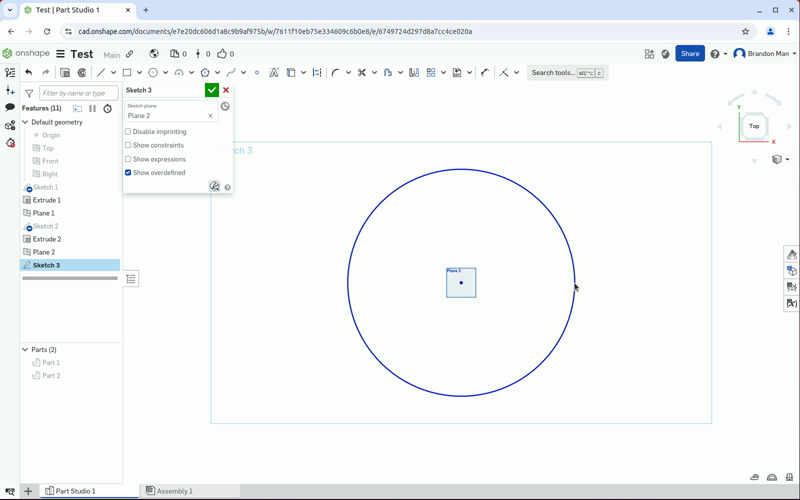
key(c)
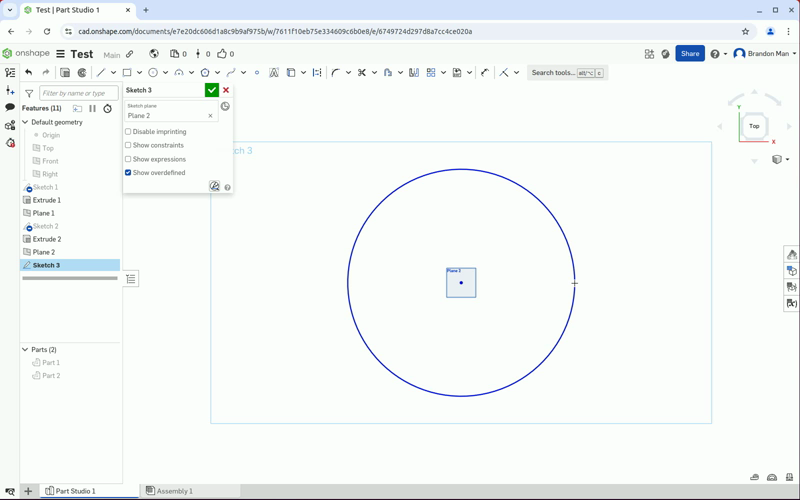
key_down(shift)
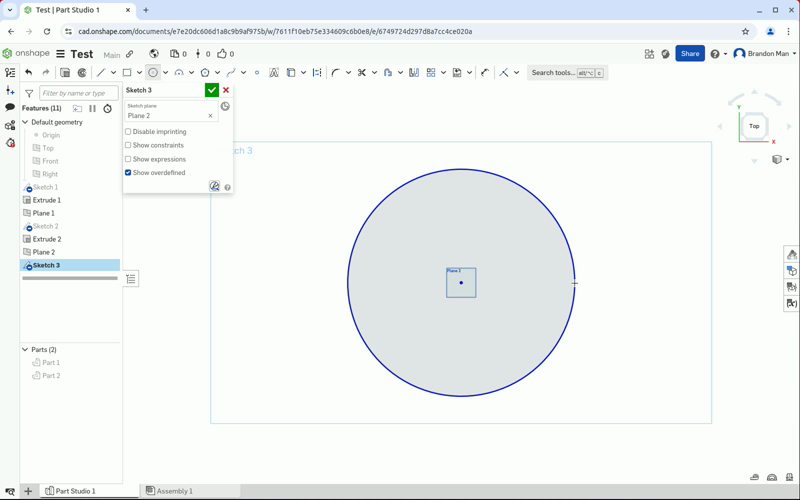
mouse_move(461, 282)
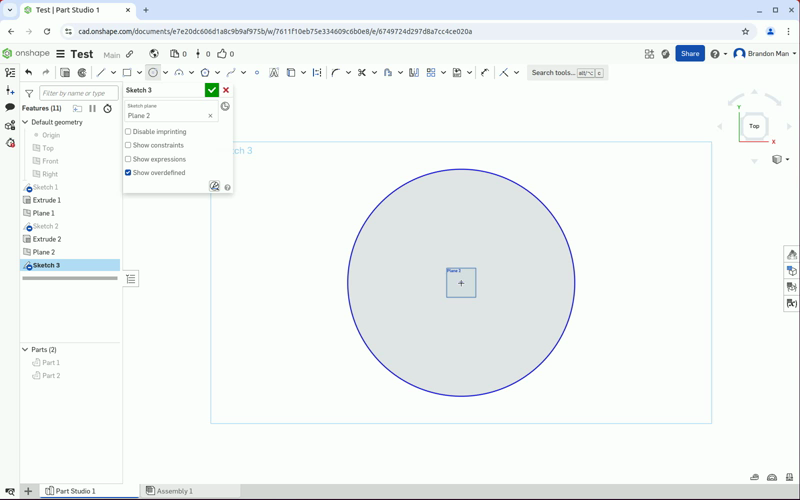
click(461, 282)
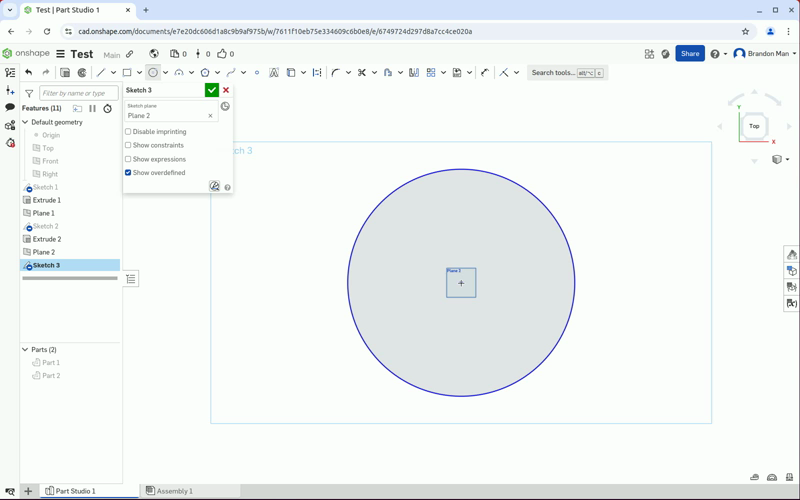
key_up(shift)
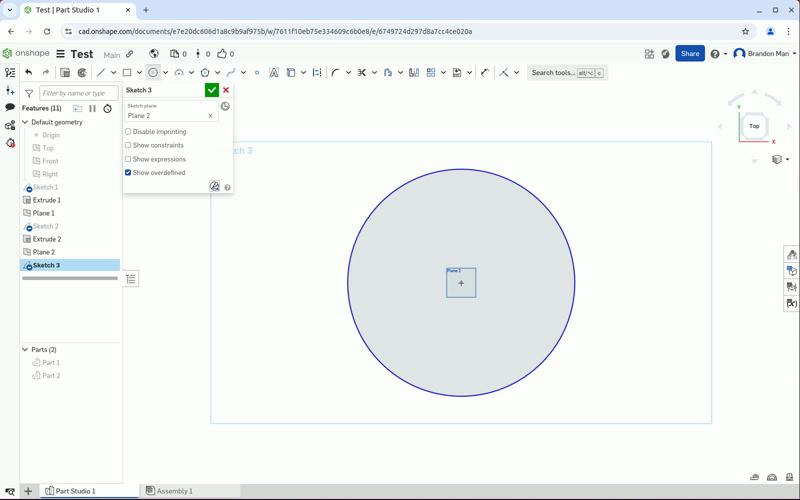
mouse_move(572, 282)
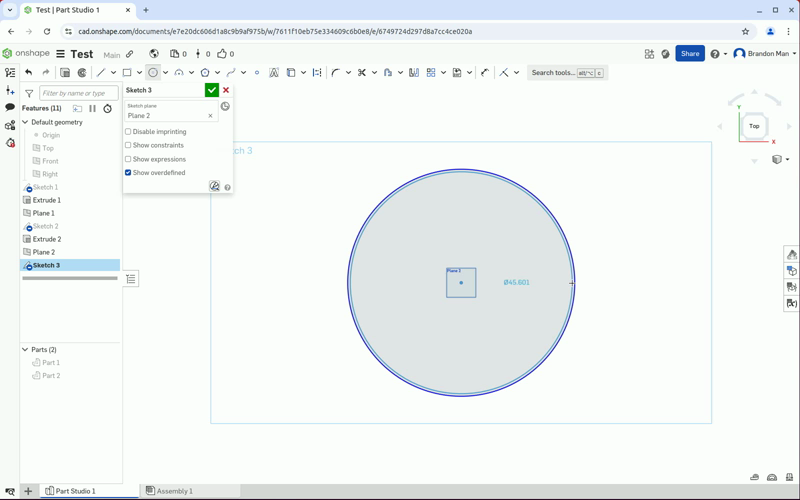
scroll(6)
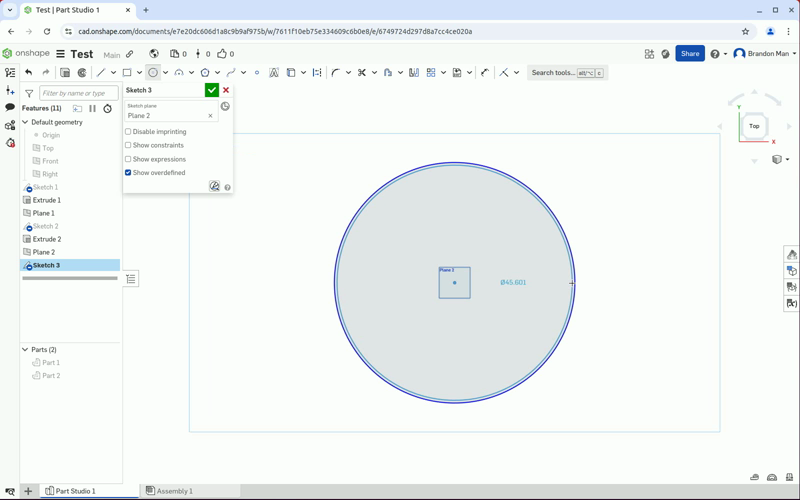
scroll(6)
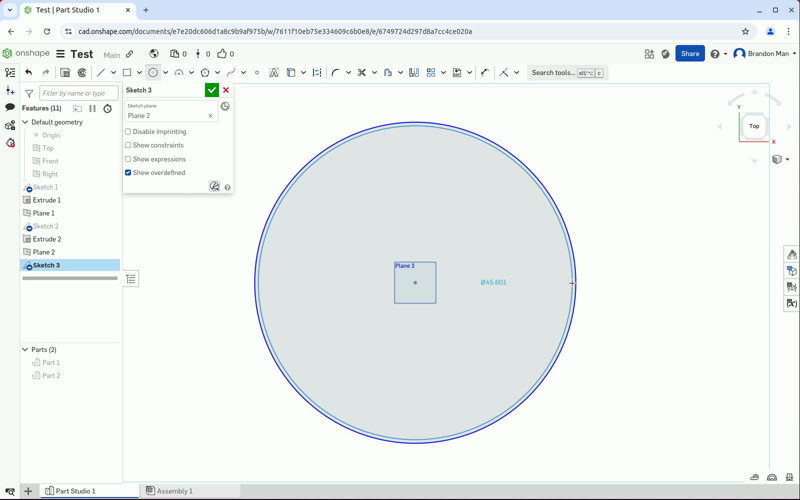
scroll(6)
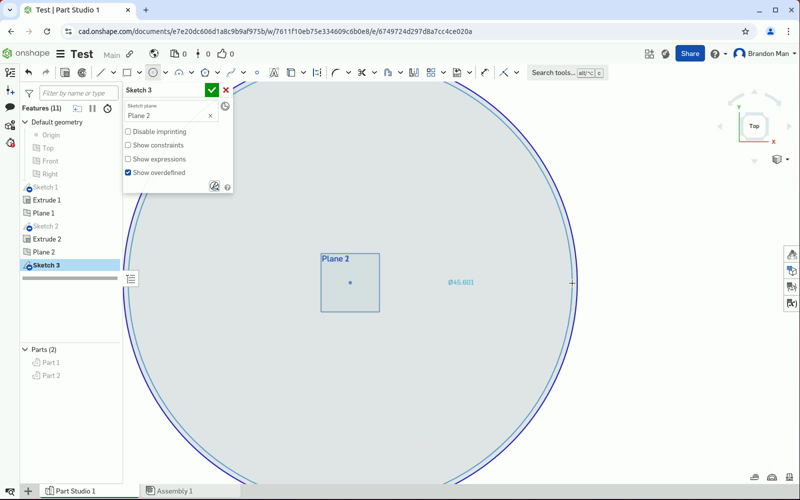
scroll(6)
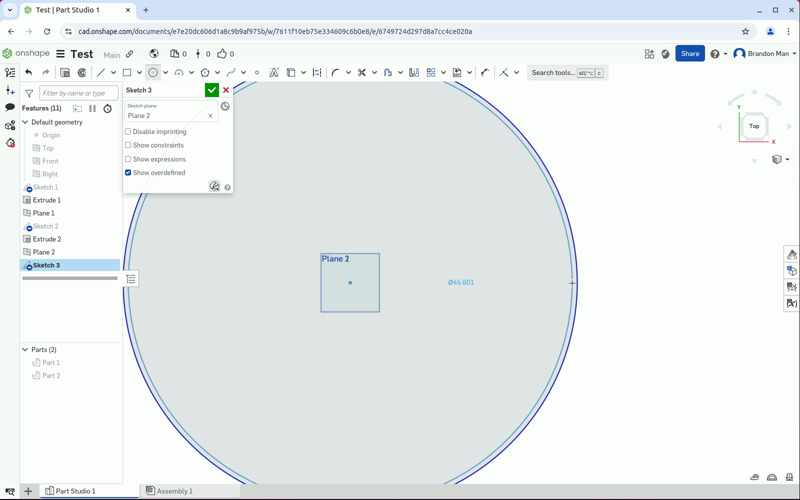
scroll(6)
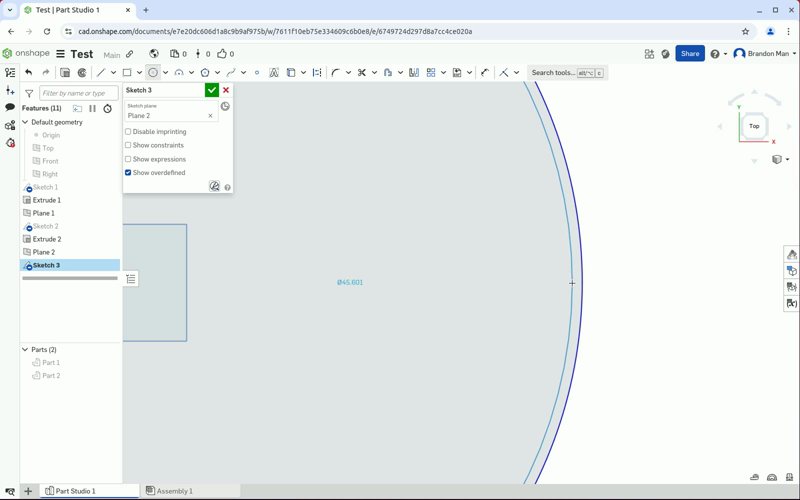
scroll(6)
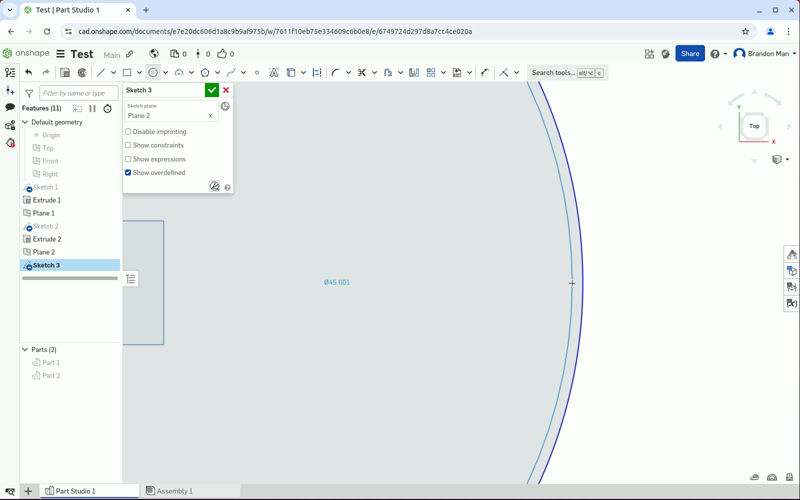
scroll(6)
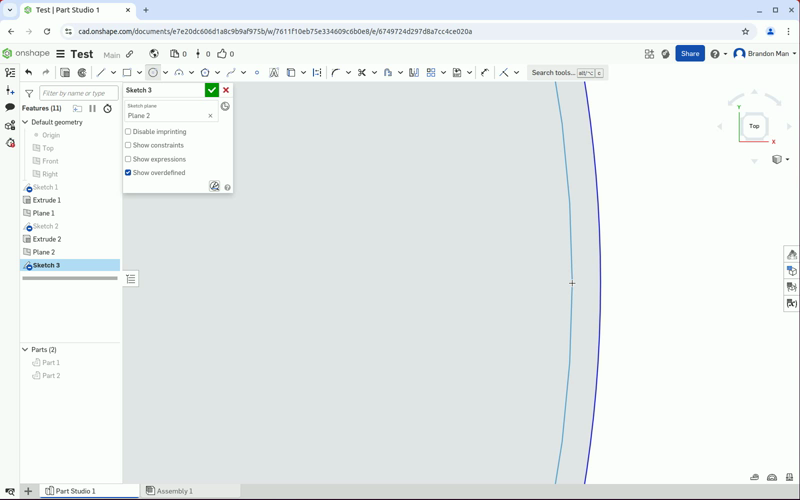
click(572, 282)
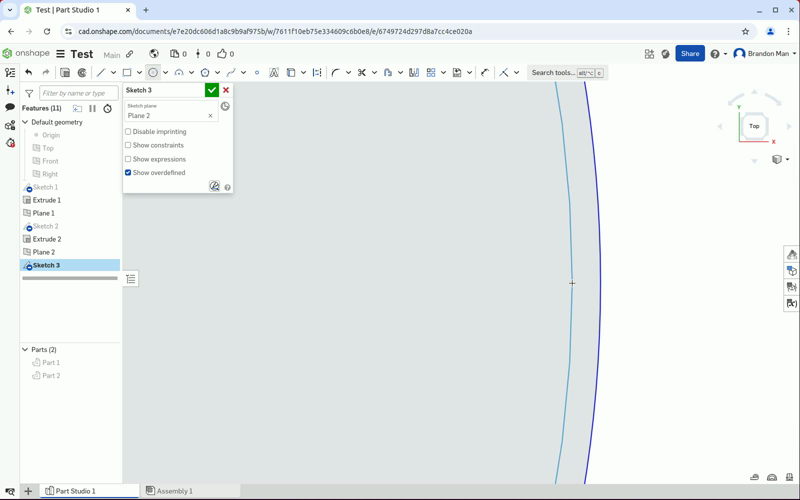
scroll(-6)
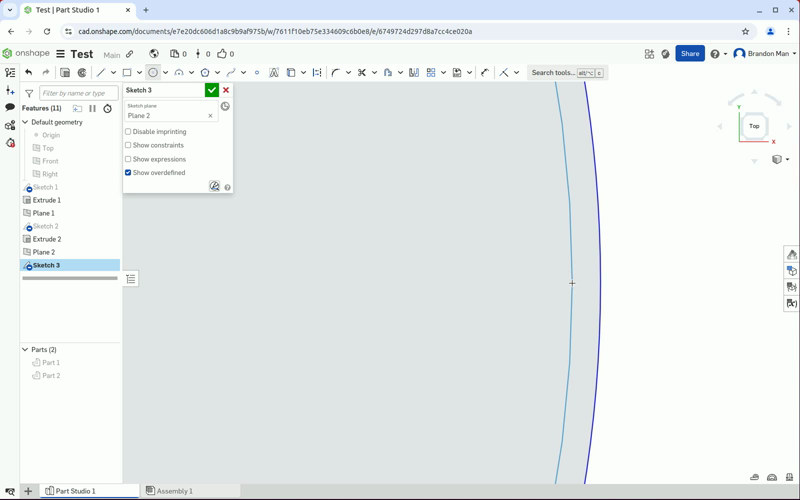
scroll(-6)
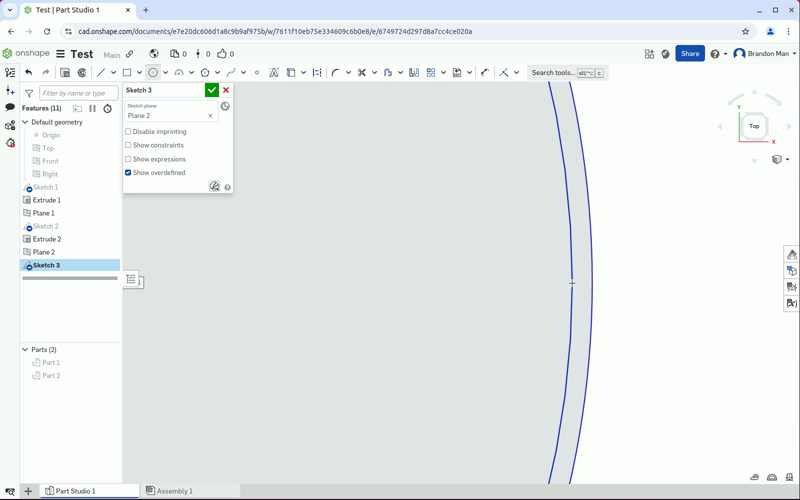
scroll(-6)
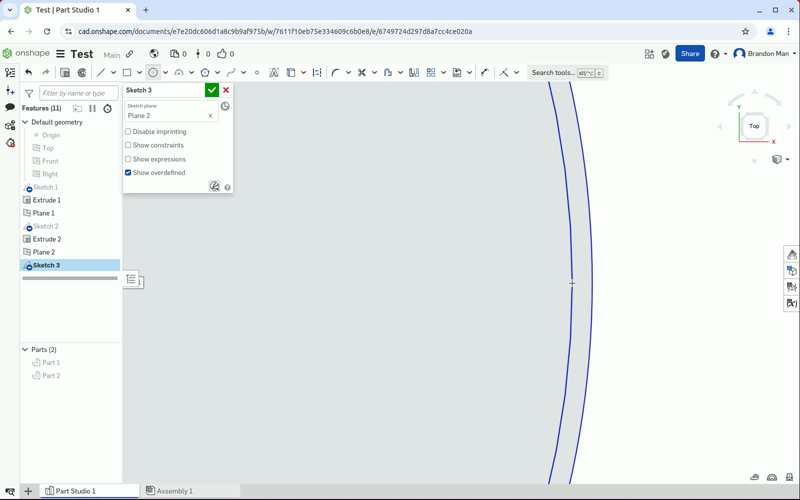
scroll(-6)
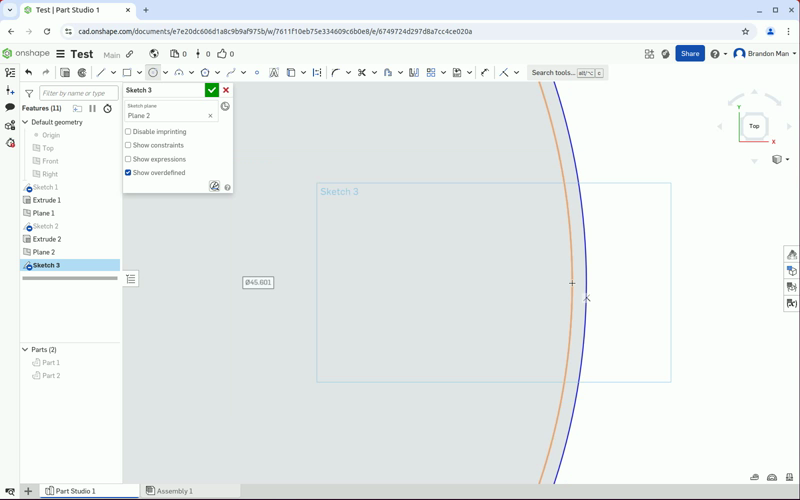
scroll(-6)
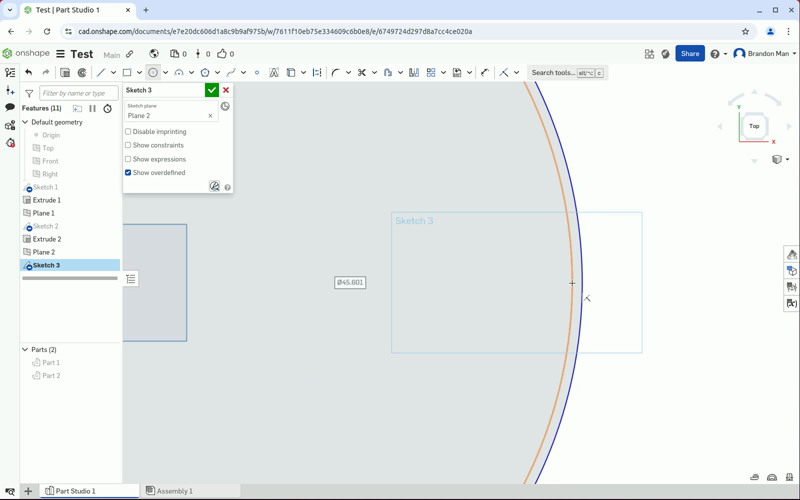
scroll(-6)
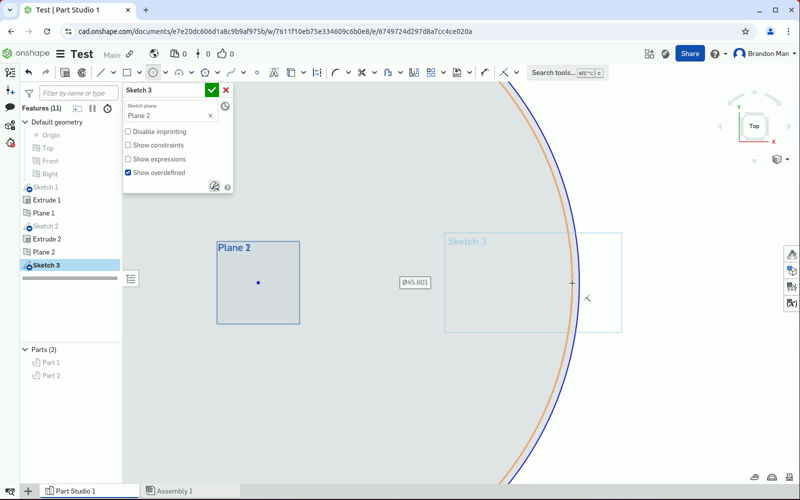
scroll(-6)
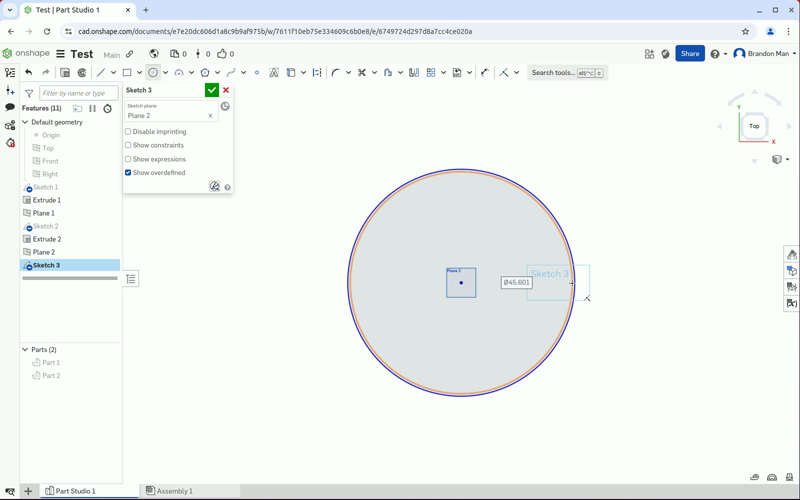
key(esc)
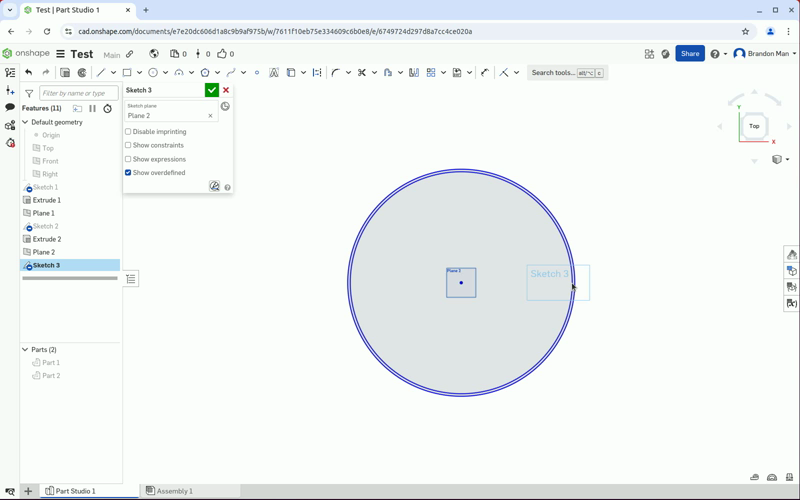
mouse_move(504, 179)
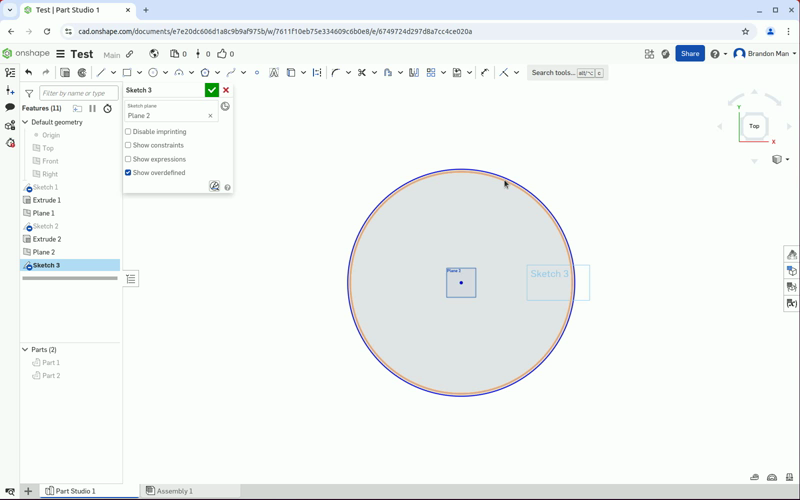
scroll(6)
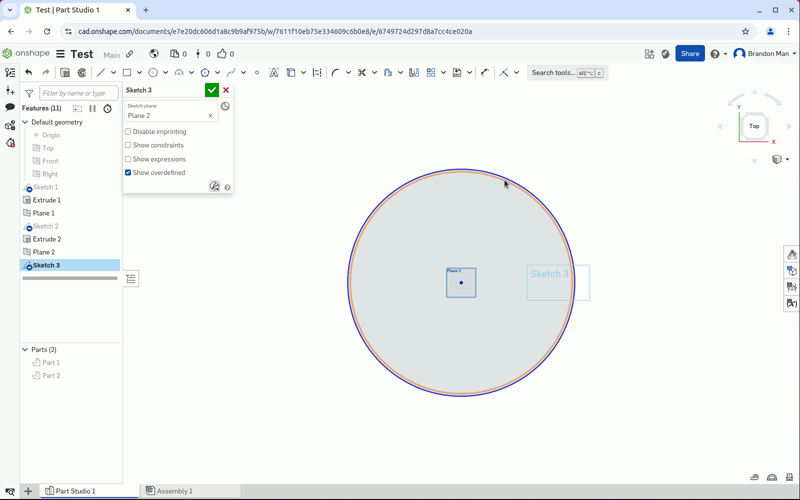
scroll(6)
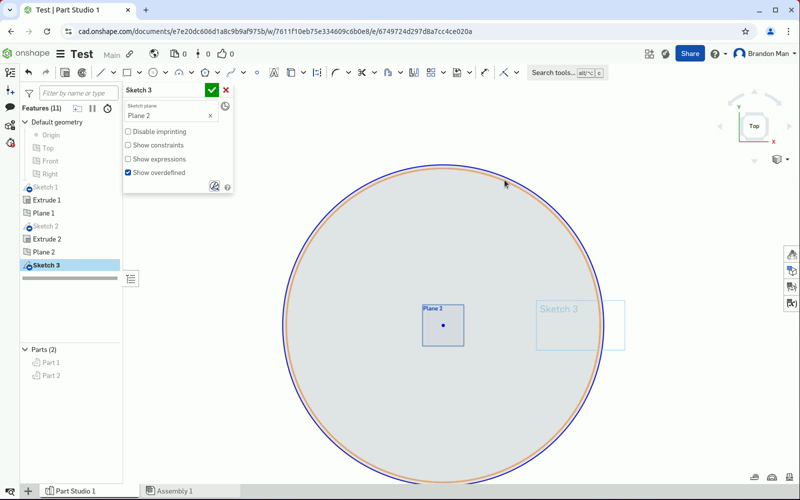
scroll(6)
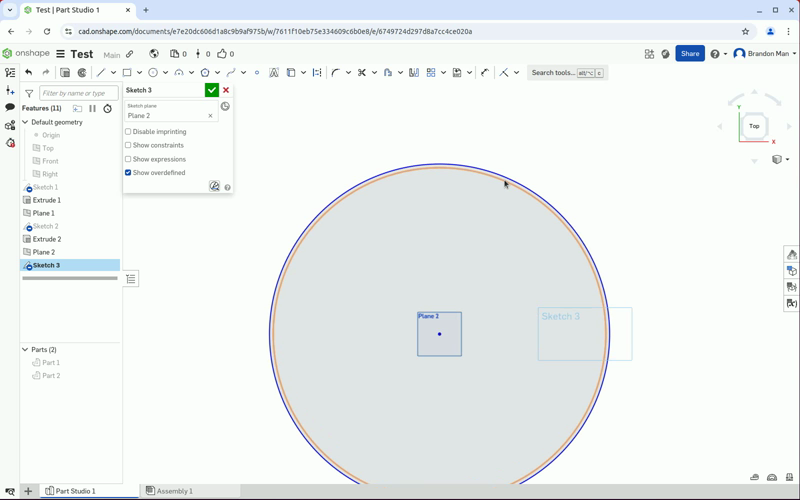
scroll(6)
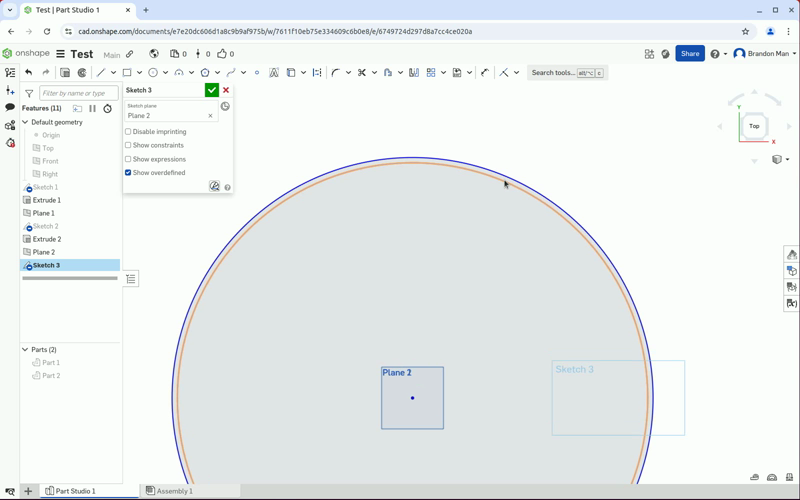
scroll(6)
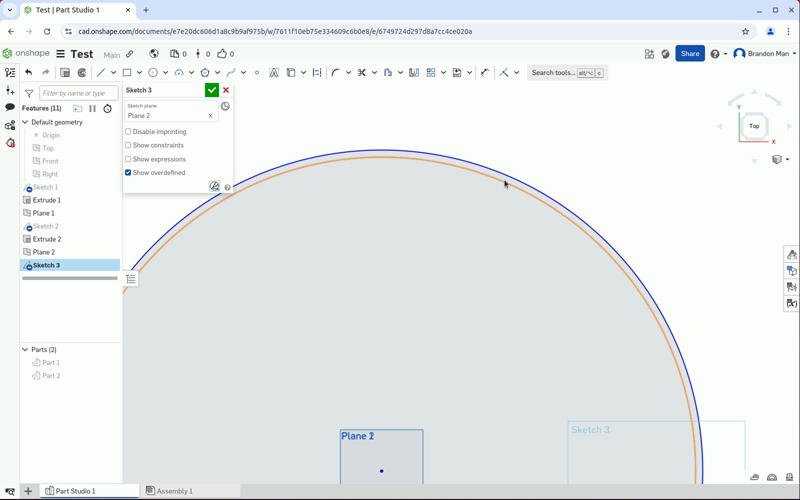
scroll(6)
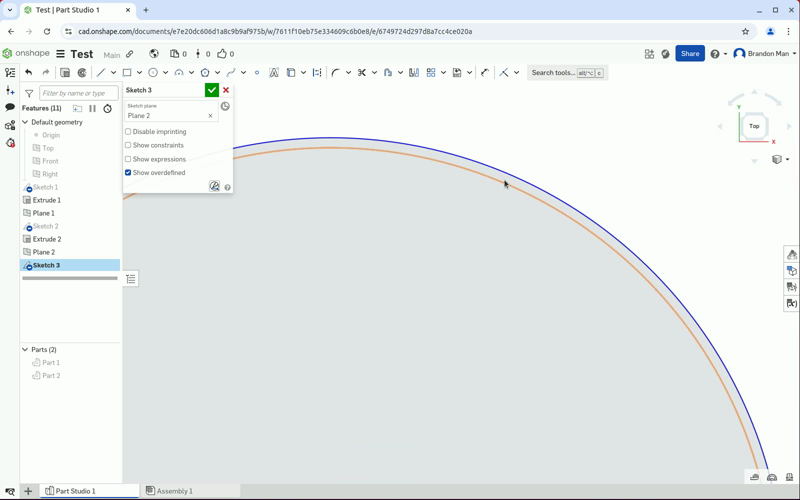
scroll(6)
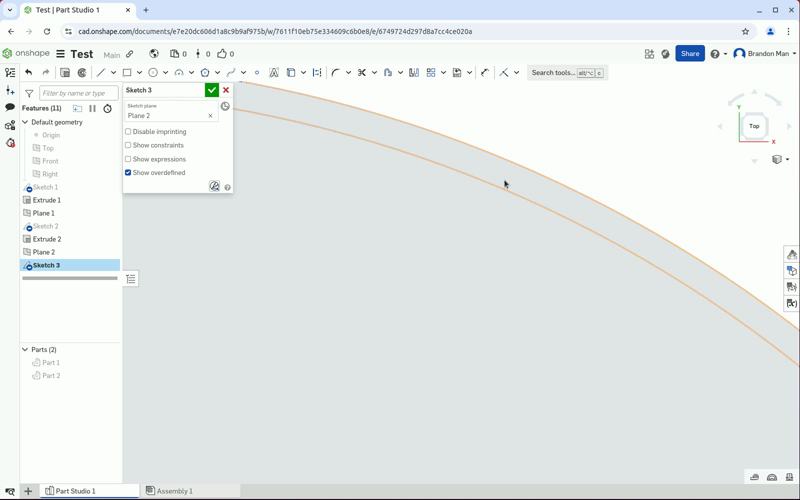
click(504, 179)
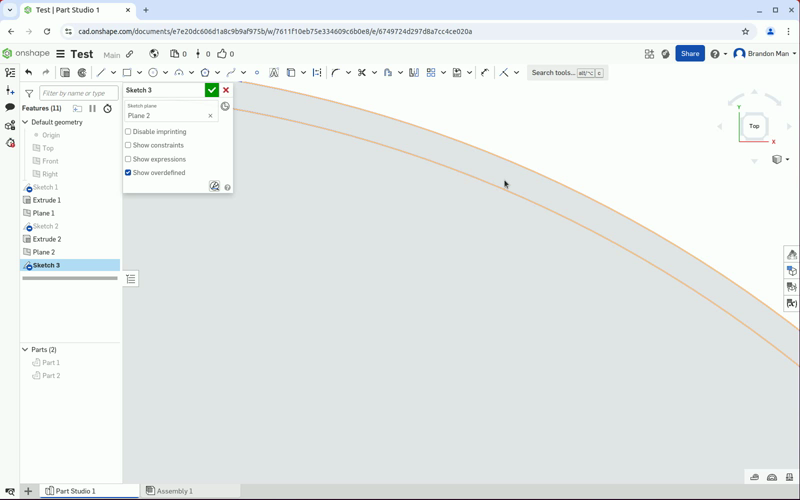
scroll(-6)
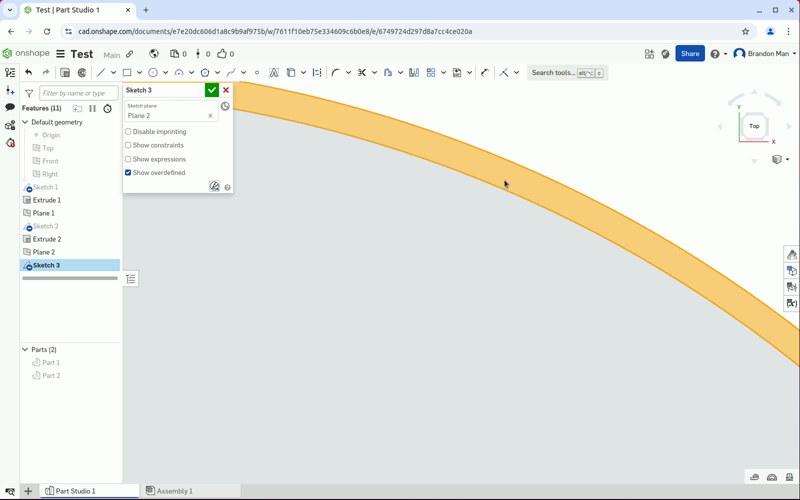
scroll(-6)
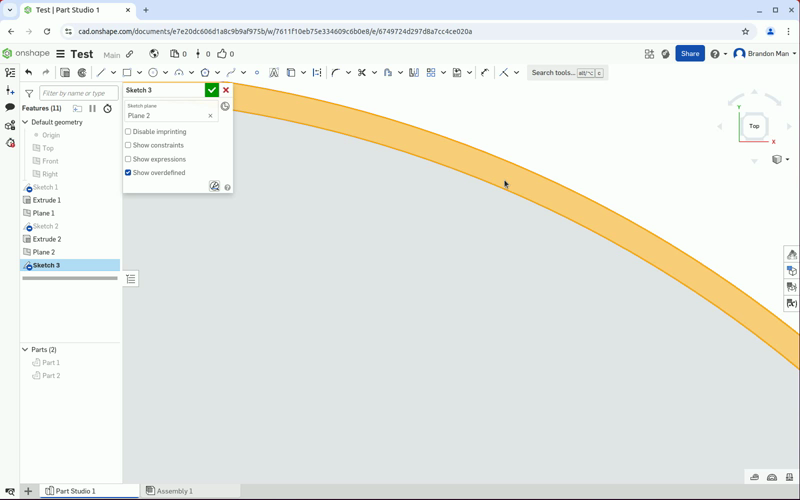
scroll(-6)
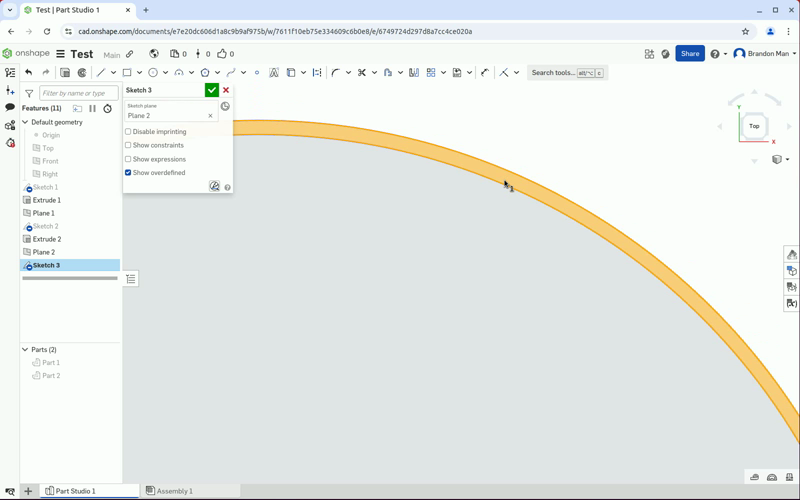
scroll(-6)
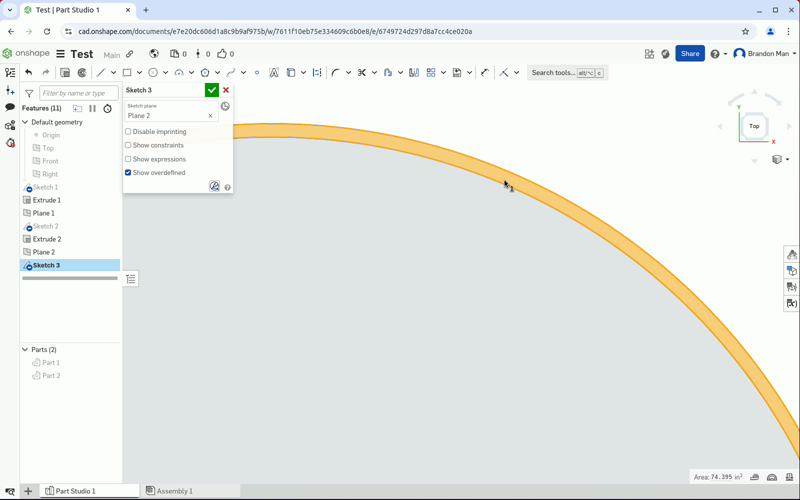
scroll(-6)
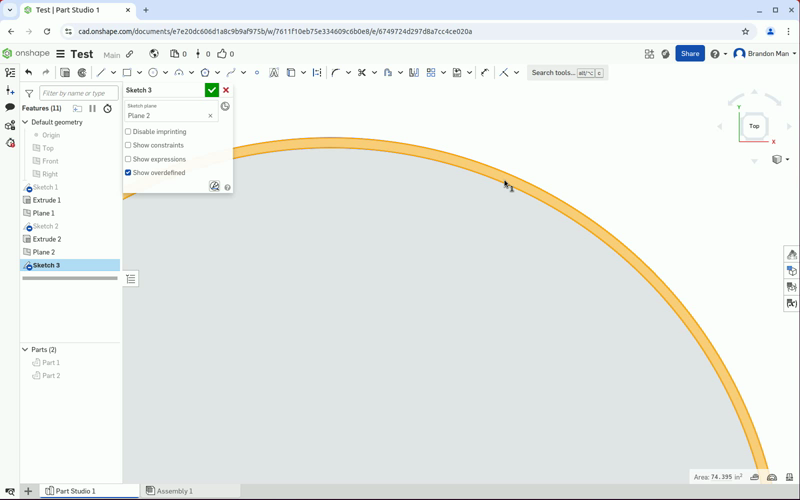
scroll(-6)
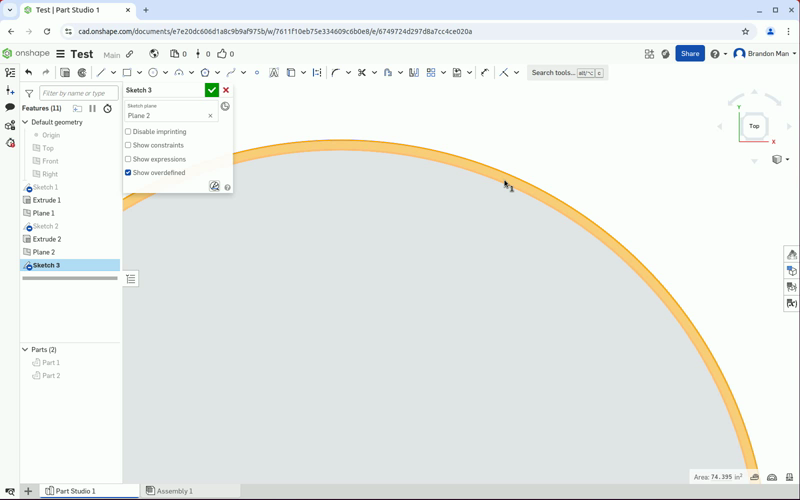
scroll(-6)
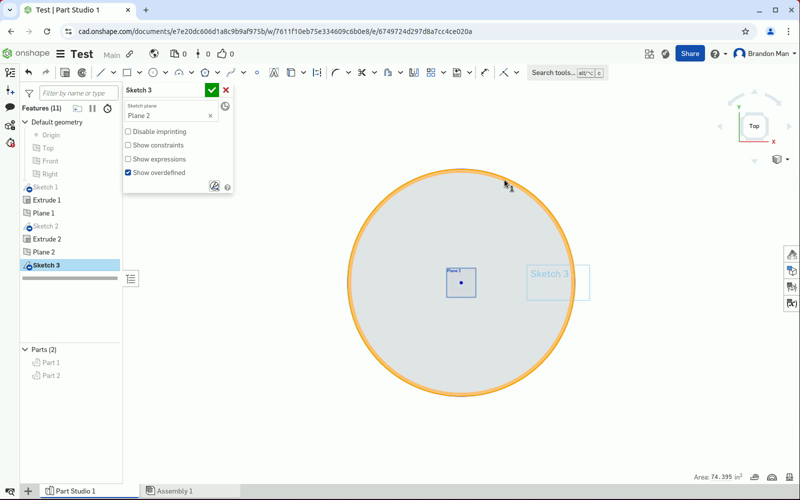
mouse_move(73, 352)
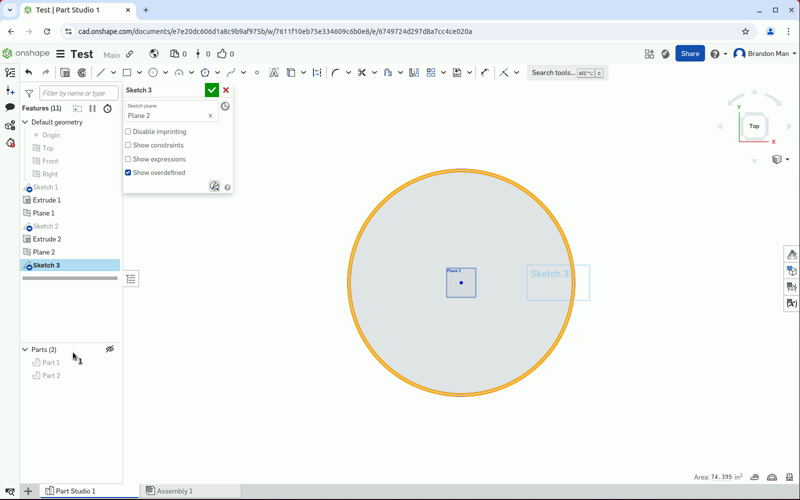
key(shift+y)
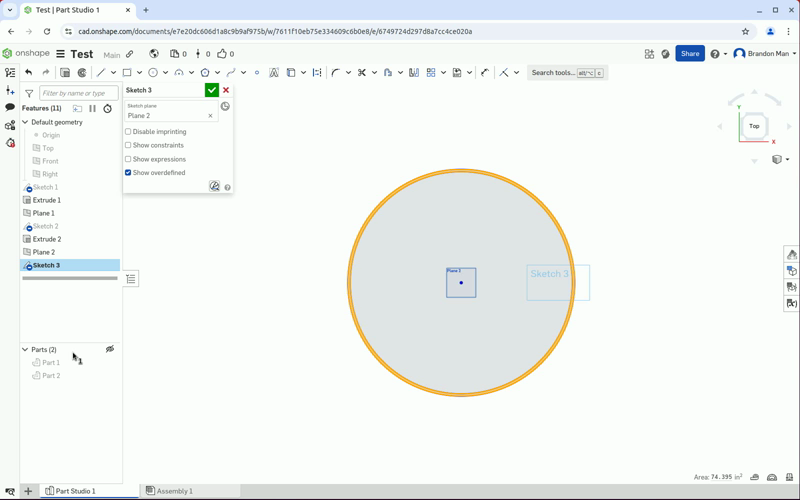
key(shift+e)
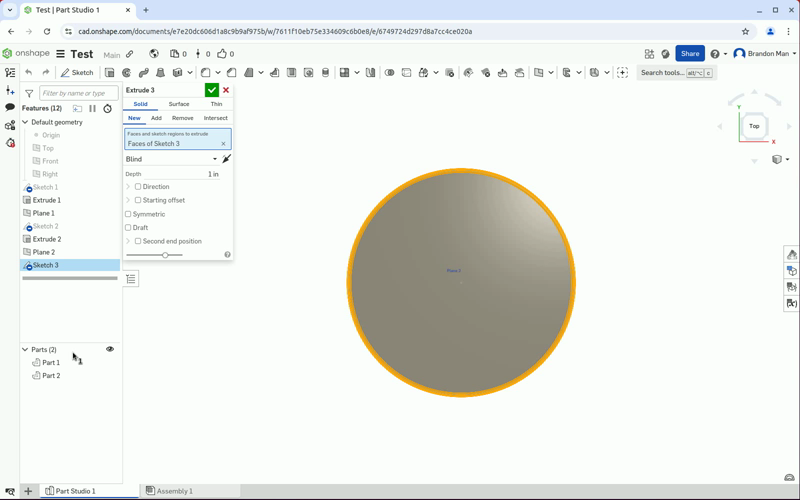
mouse_move(143, 106)
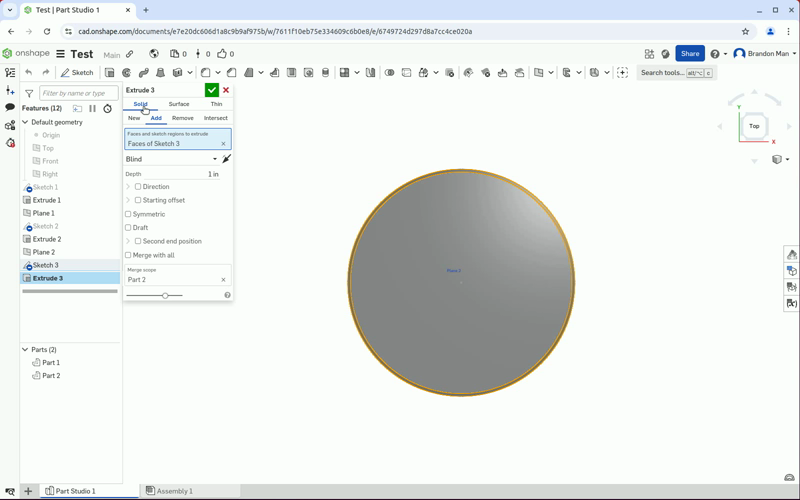
click(143, 106)
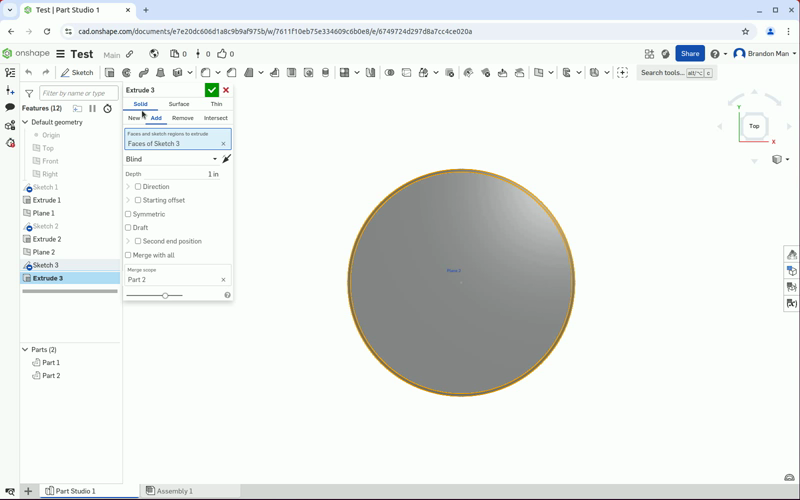
mouse_move(137, 120)
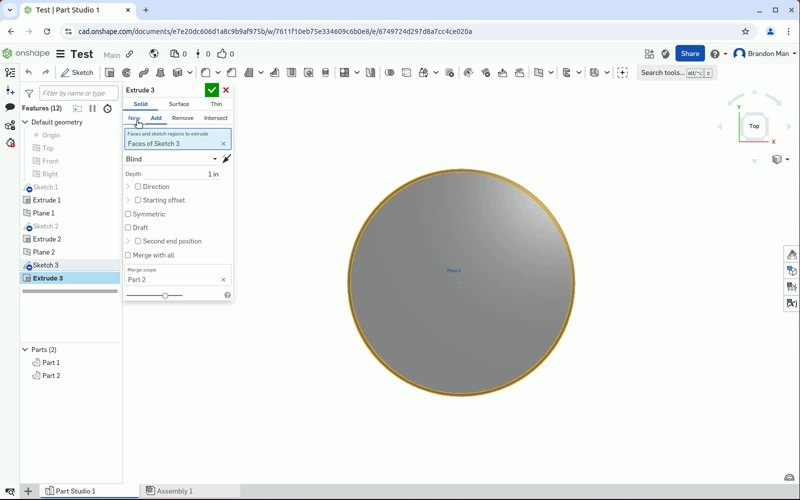
click(137, 120)
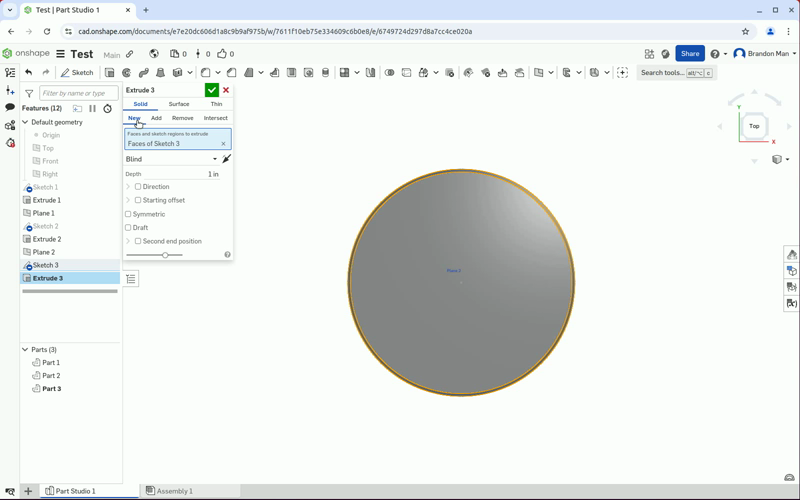
key(tab, 4)
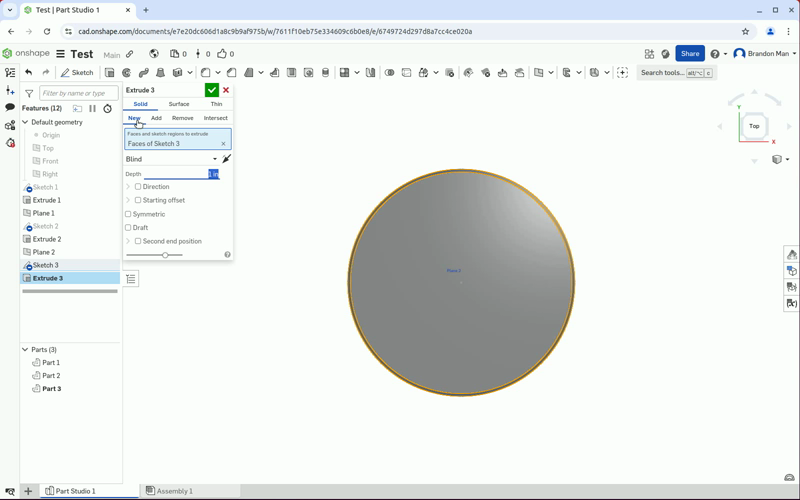
text(13.48)
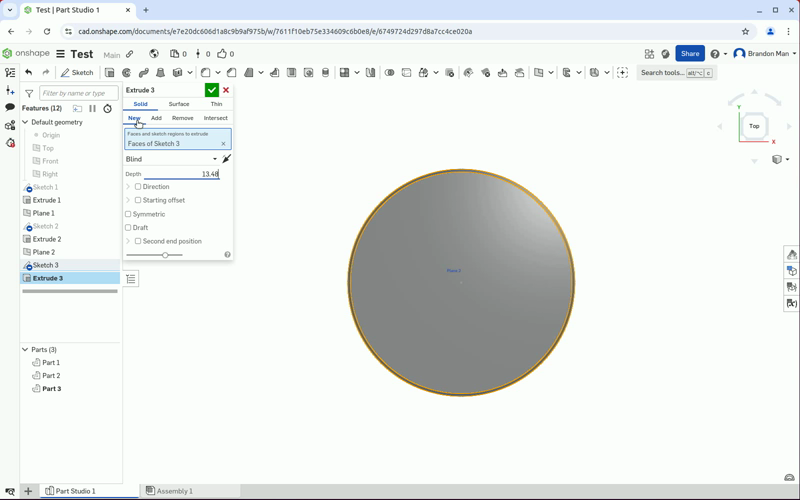
key(enter)
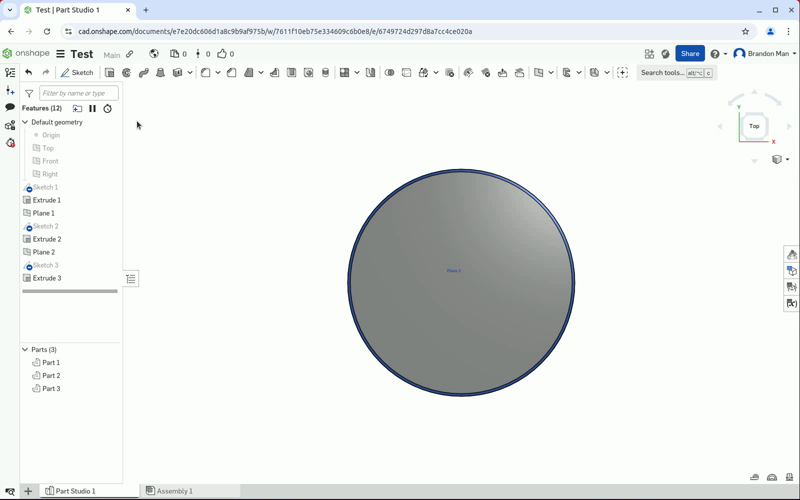
key(shift+h)
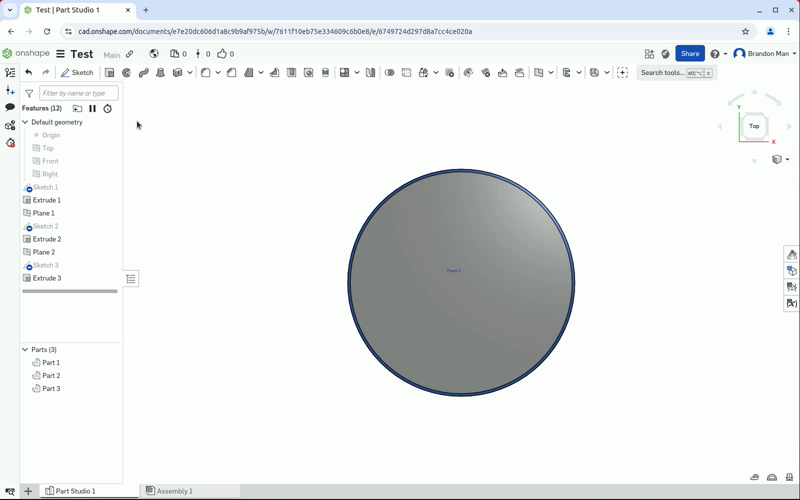
key(shift+h)
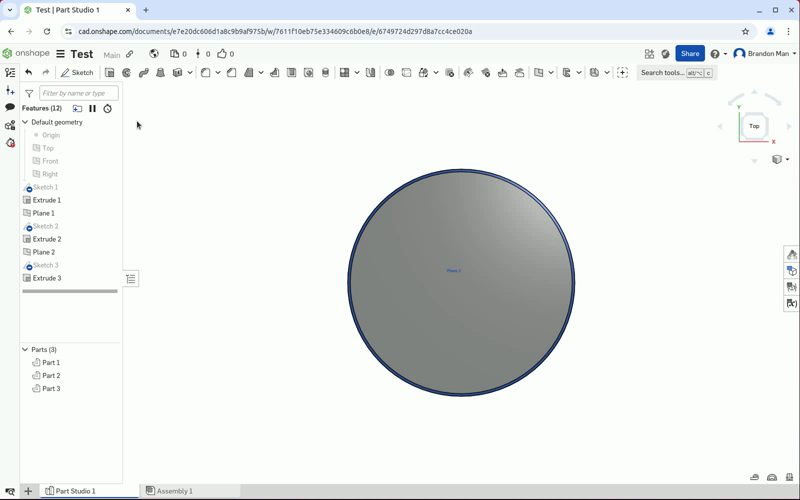
mouse_move(73, 189)
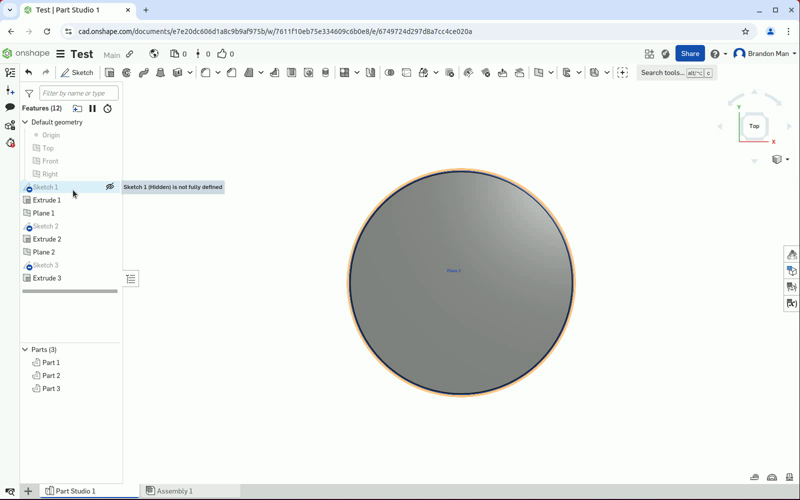
click(73, 189)
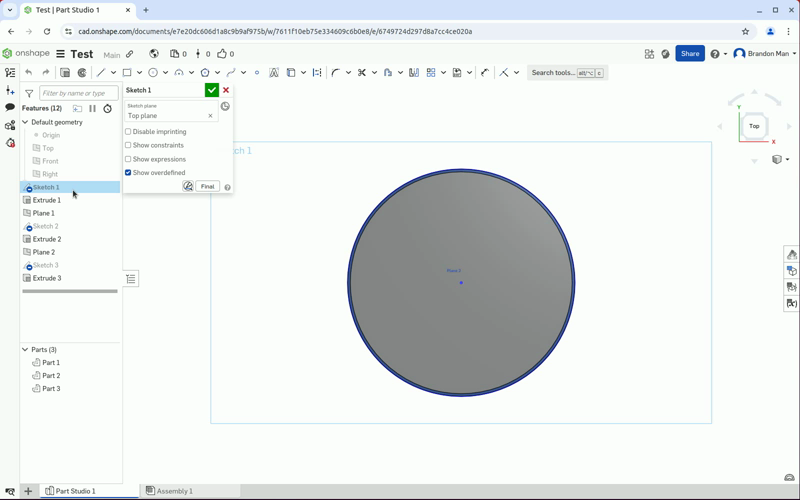
mouse_move(229, 92)
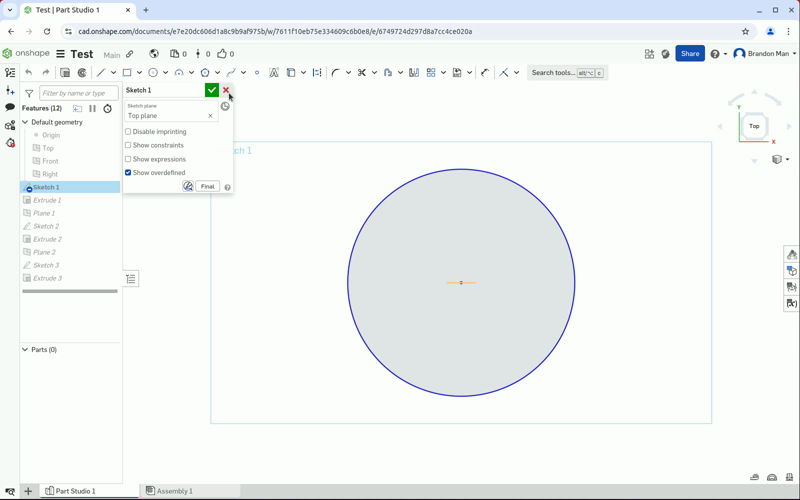
click(229, 92)
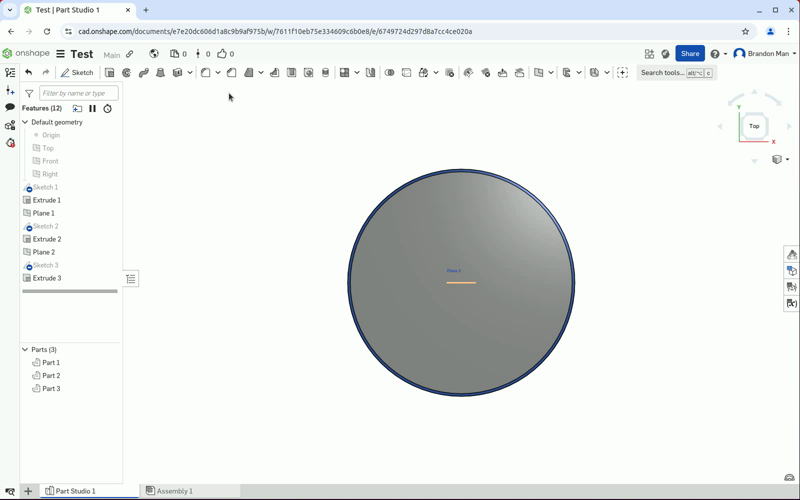
key(shift+s)
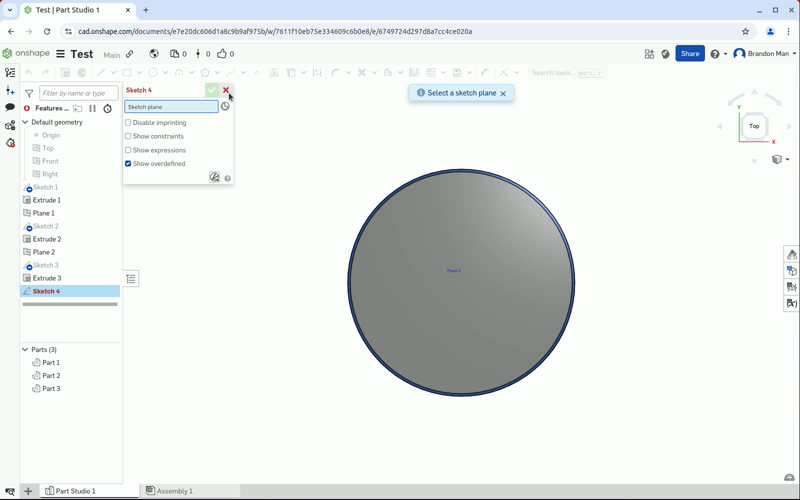
mouse_move(73, 254)
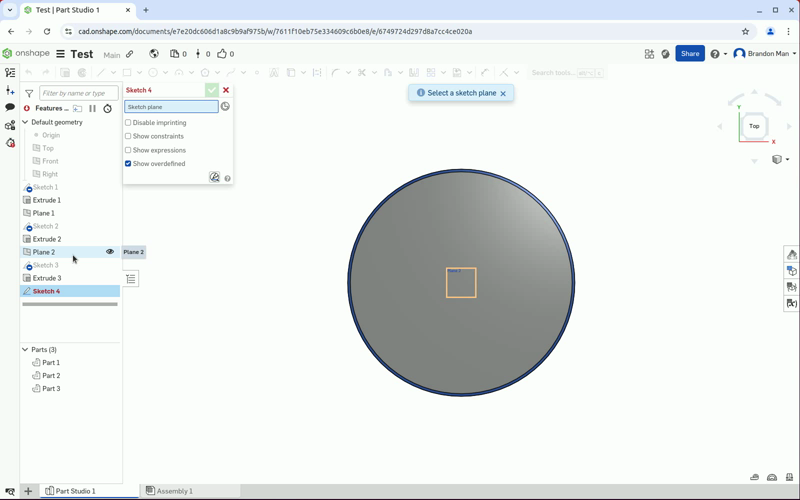
click(73, 254)
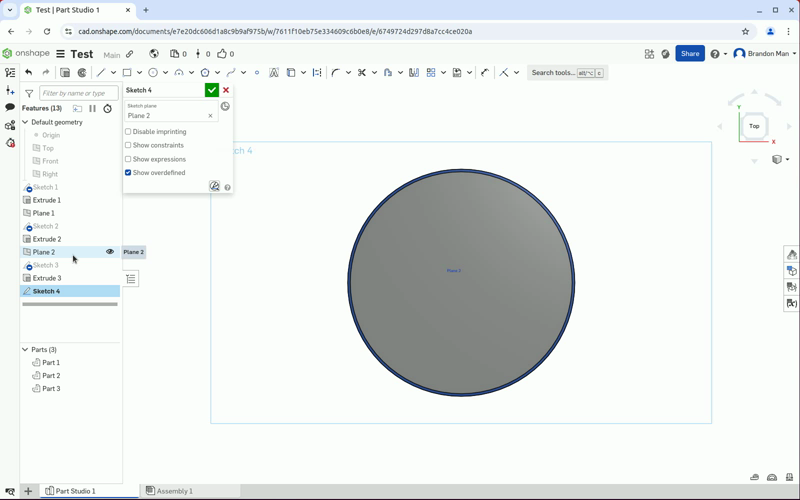
mouse_move(73, 352)
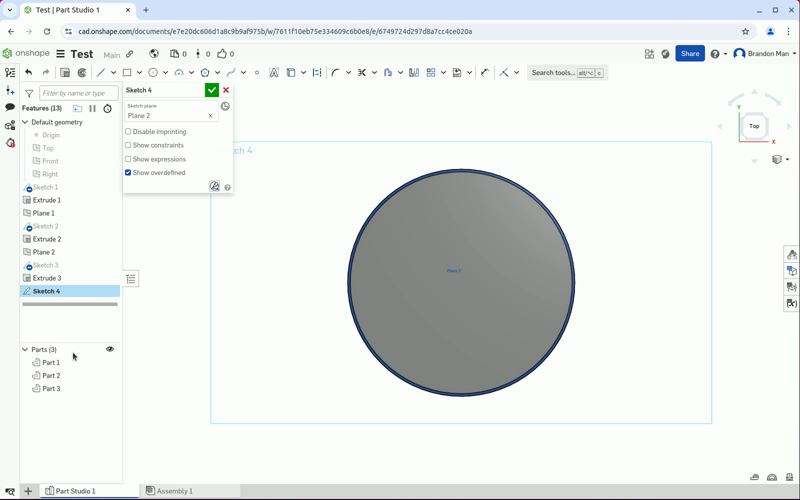
key(y)
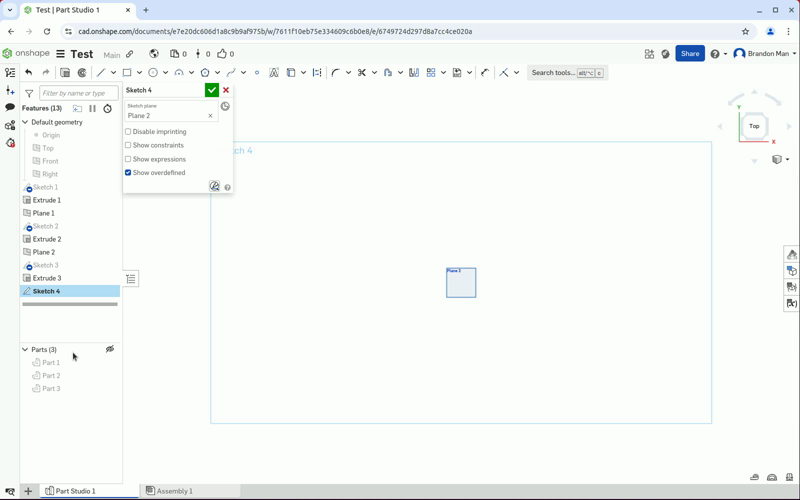
key(c)
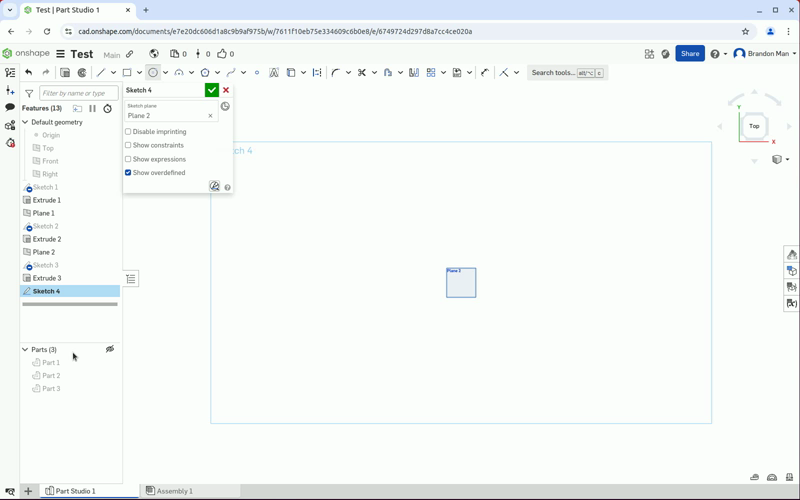
key_down(shift)
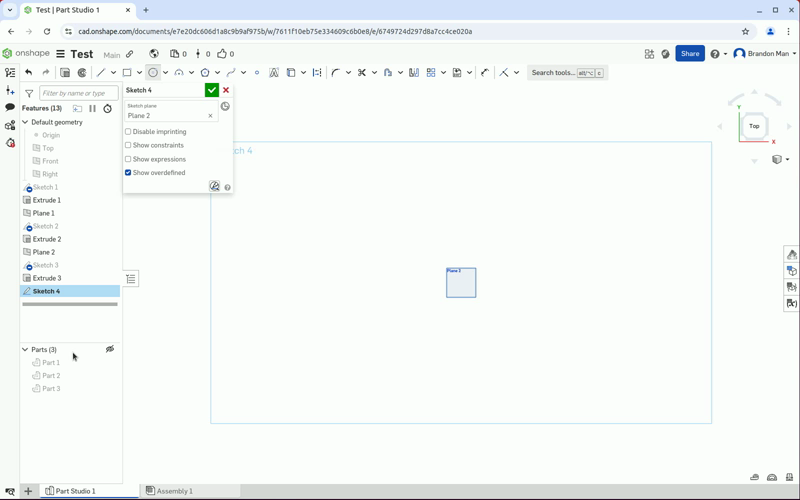
mouse_move(461, 282)
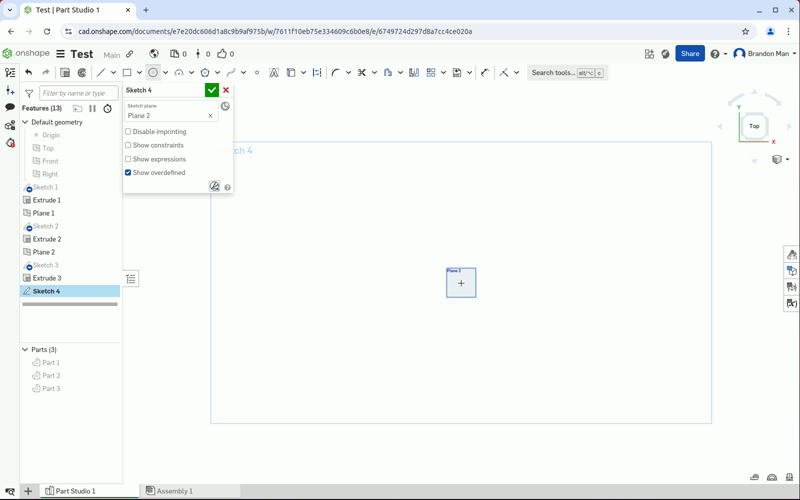
click(461, 282)
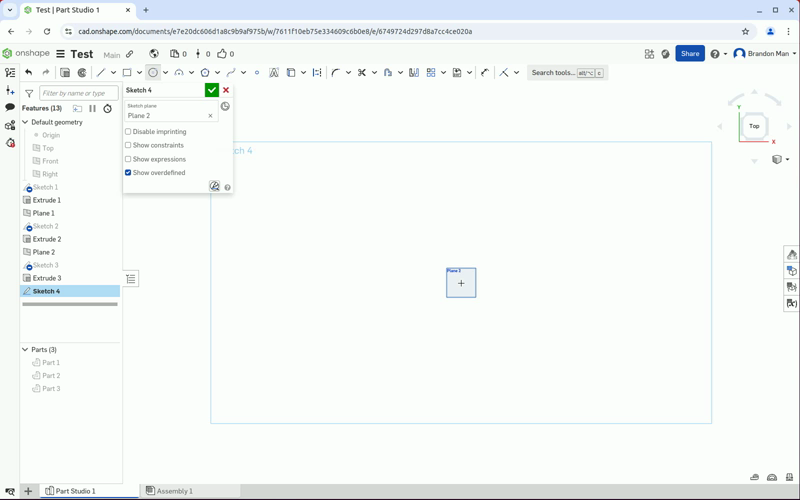
key_up(shift)
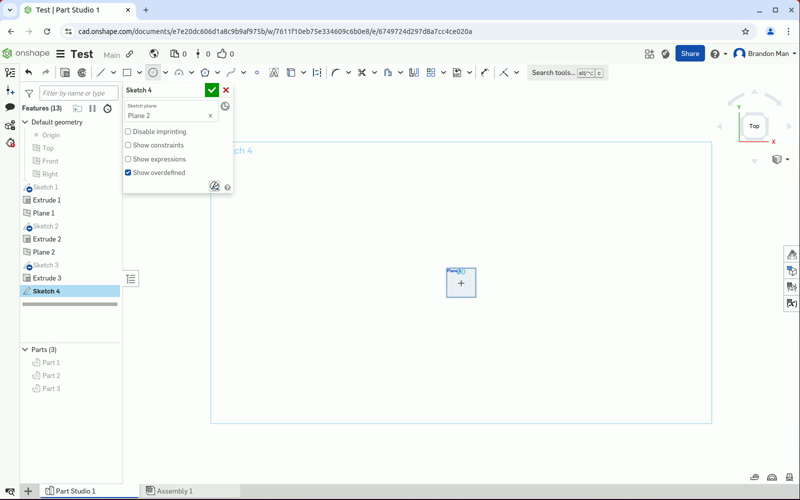
mouse_move(572, 282)
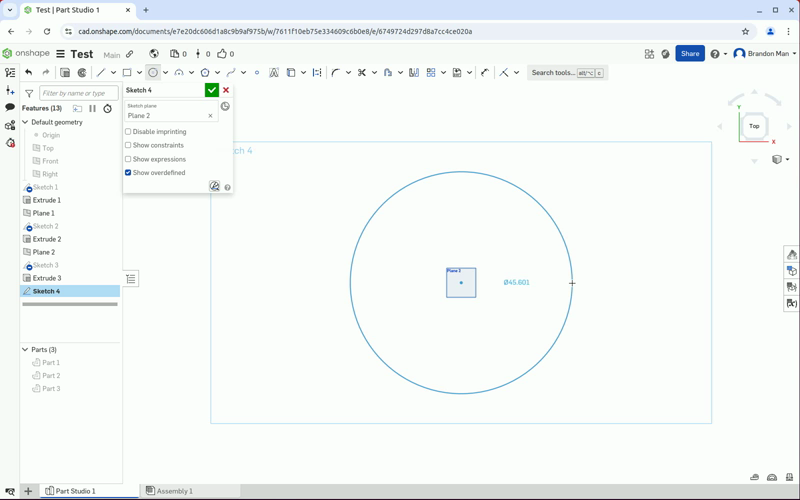
click(572, 282)
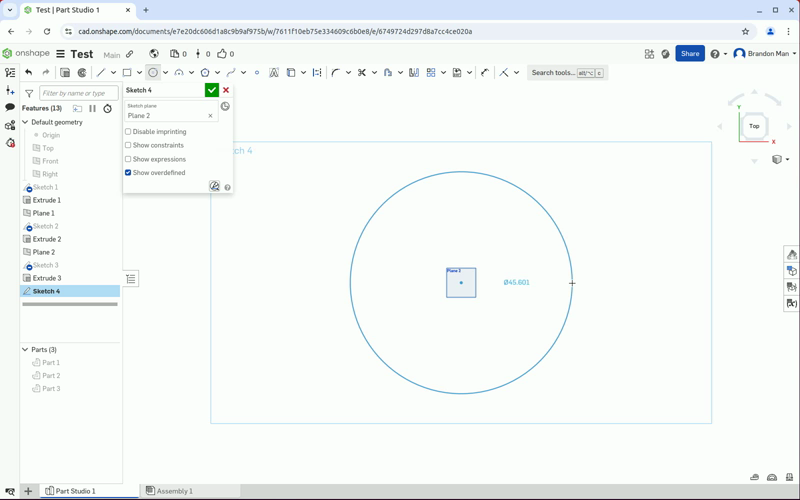
key(esc)
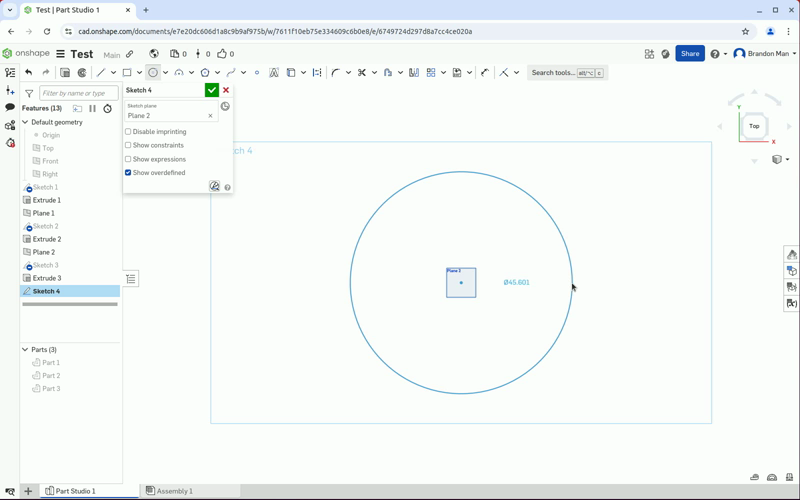
mouse_move(511, 220)
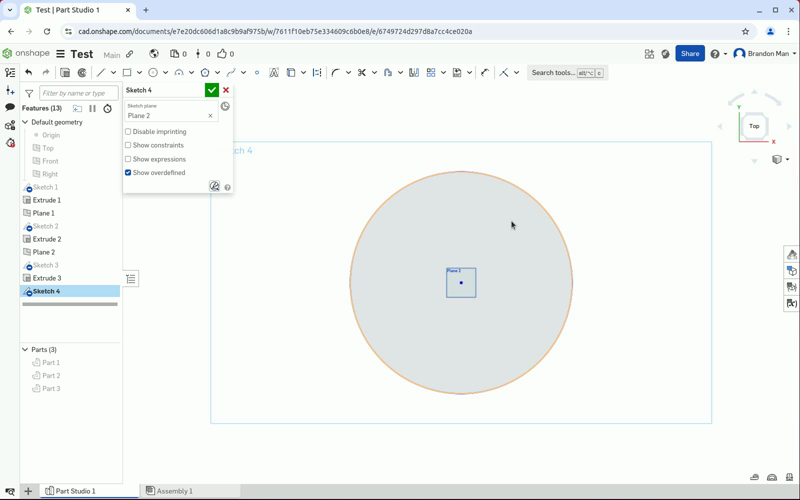
click(511, 220)
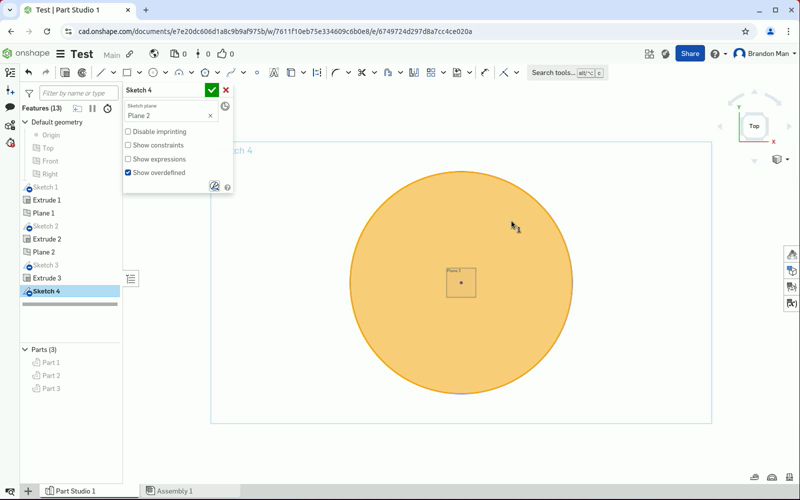
mouse_move(73, 352)
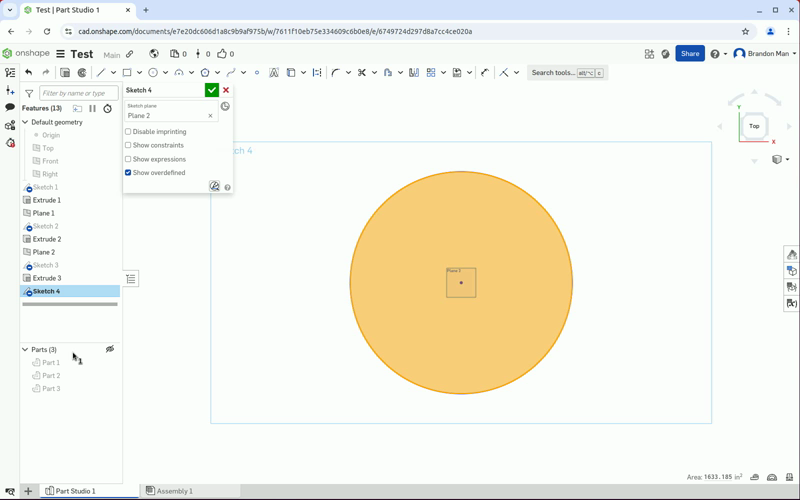
key(shift+y)
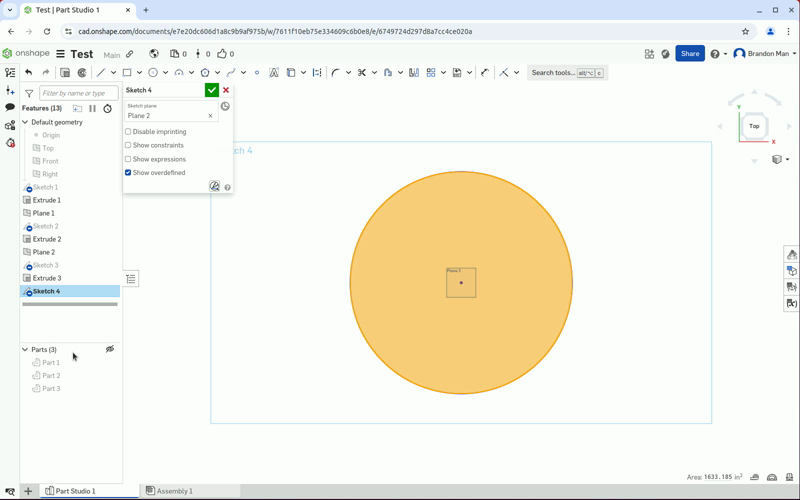
key(shift+e)
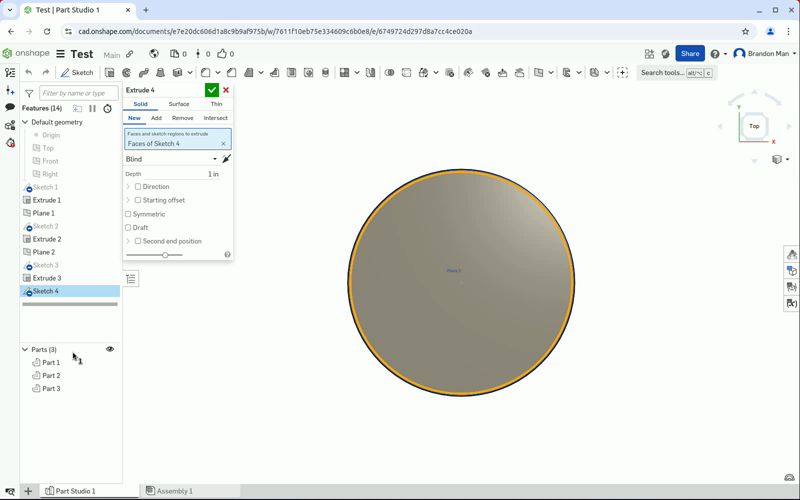
mouse_move(143, 106)
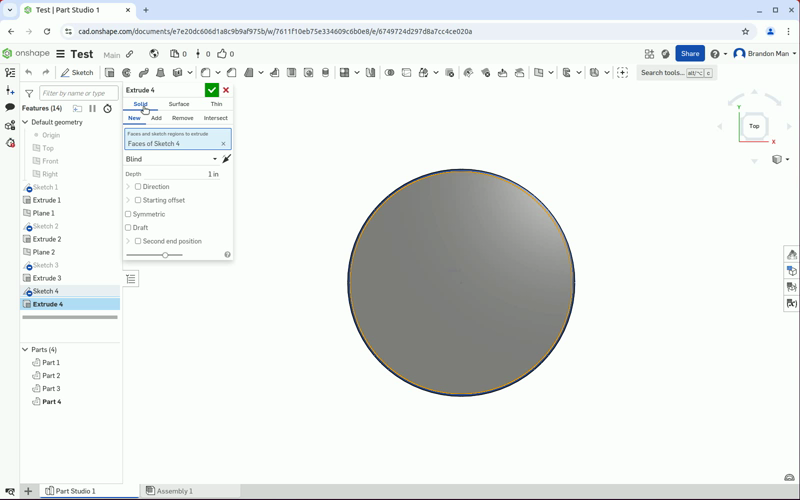
click(143, 106)
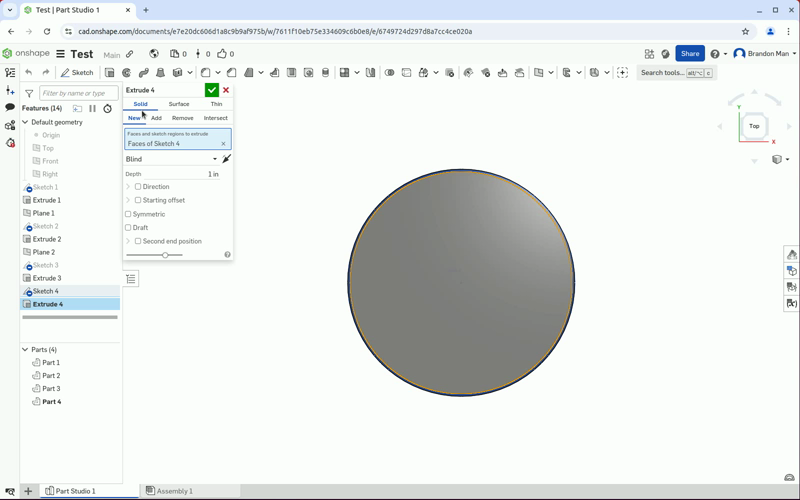
mouse_move(137, 120)
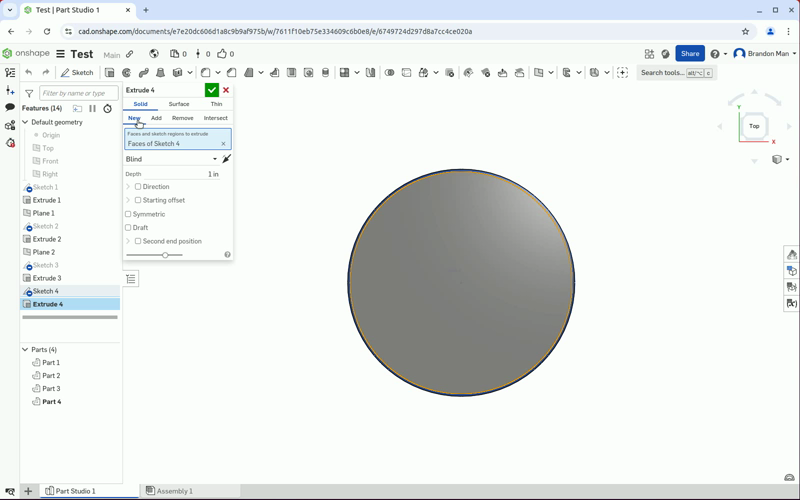
click(137, 120)
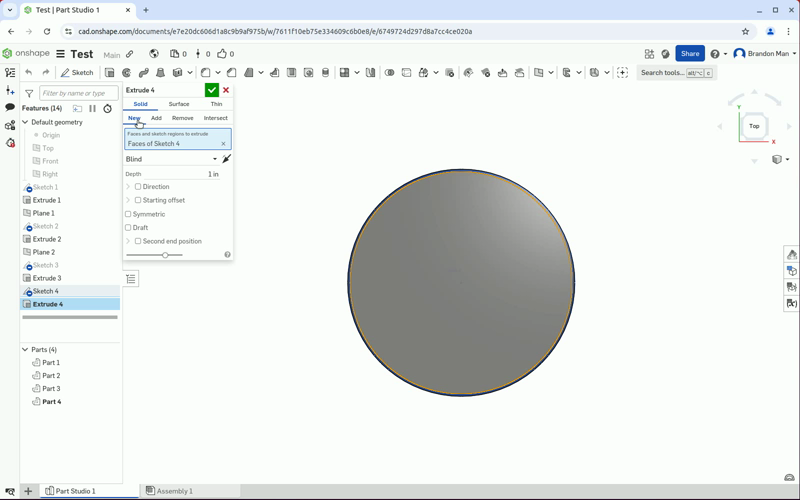
key(tab, 4)
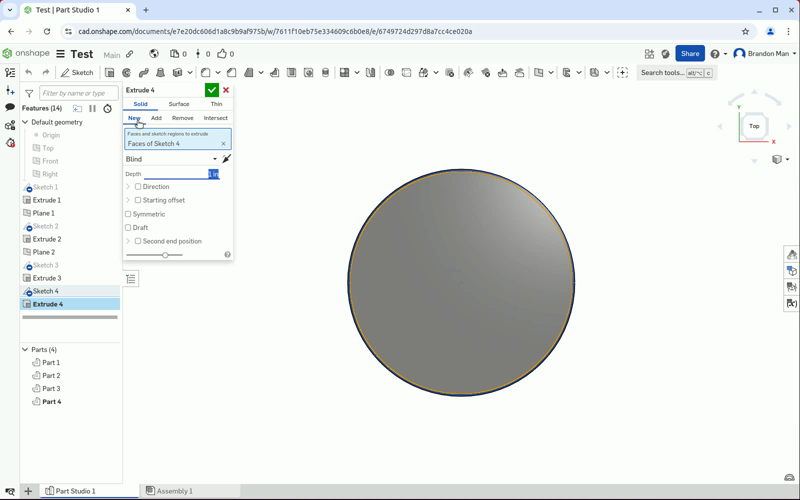
text(13.239)
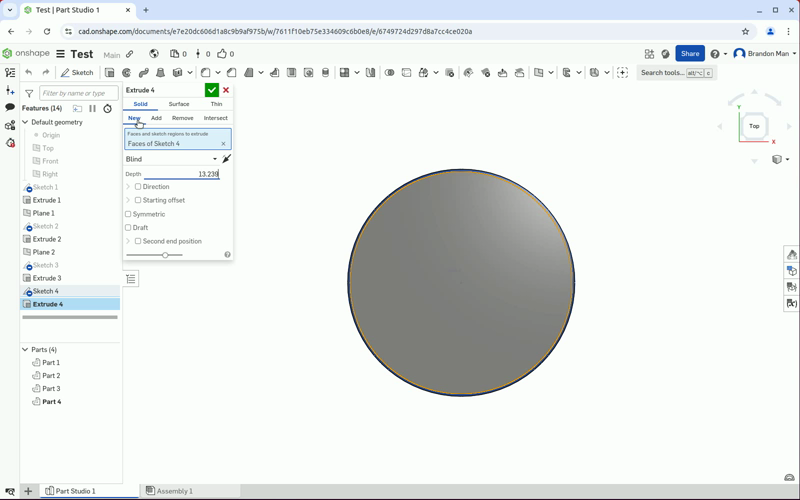
key(enter)
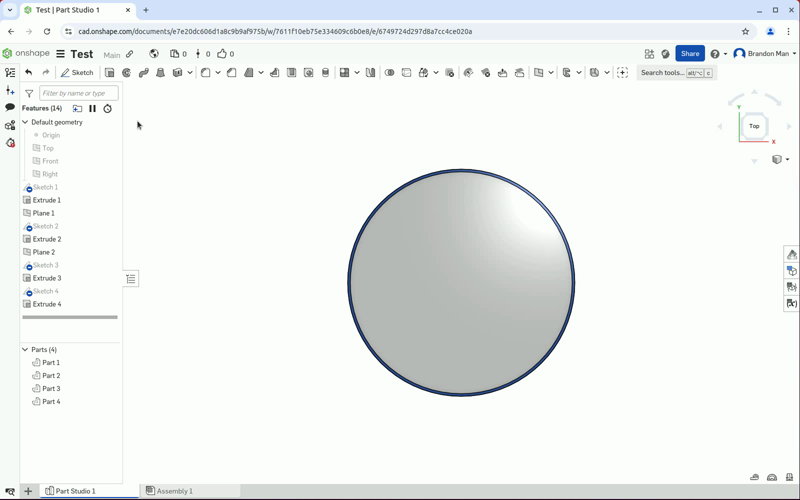
key(shift+h)
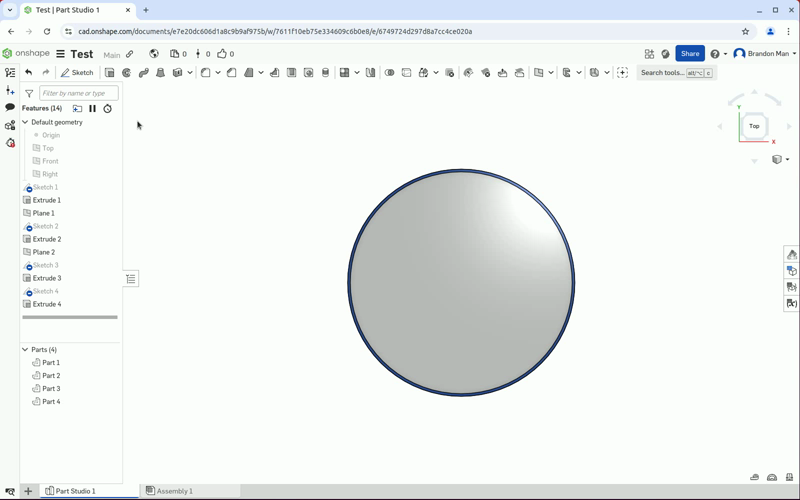
key(shift+h)
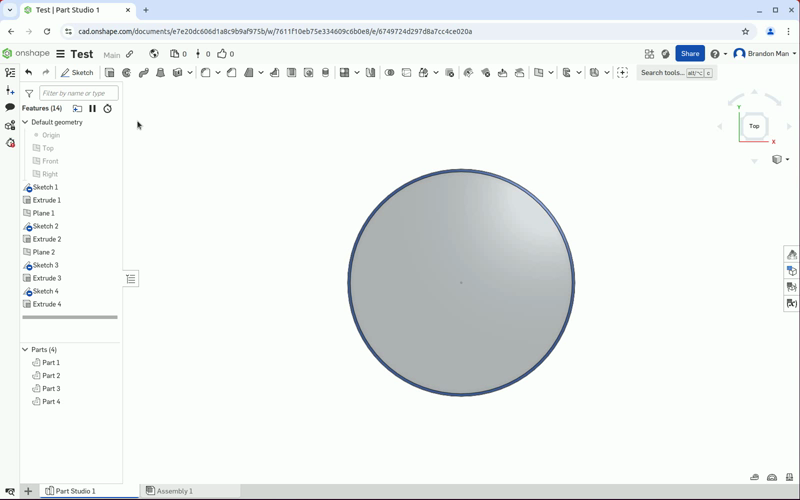
key(shift+7)
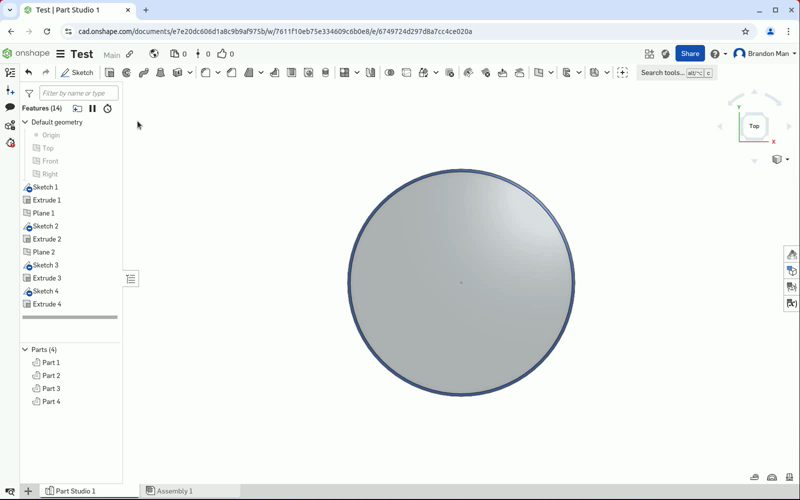
key(up, 3)
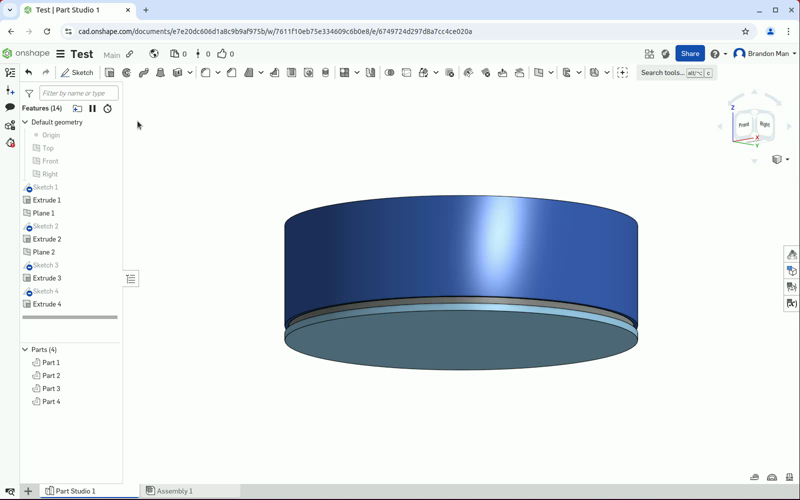
key(left, 3)
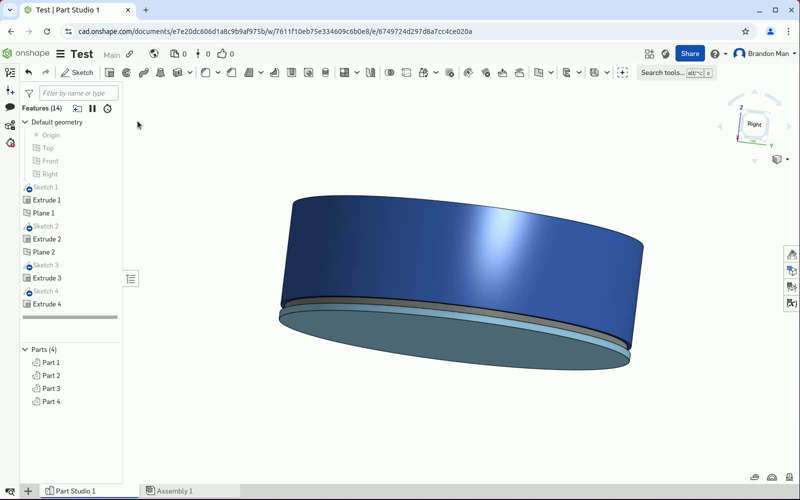
key(right, 3)
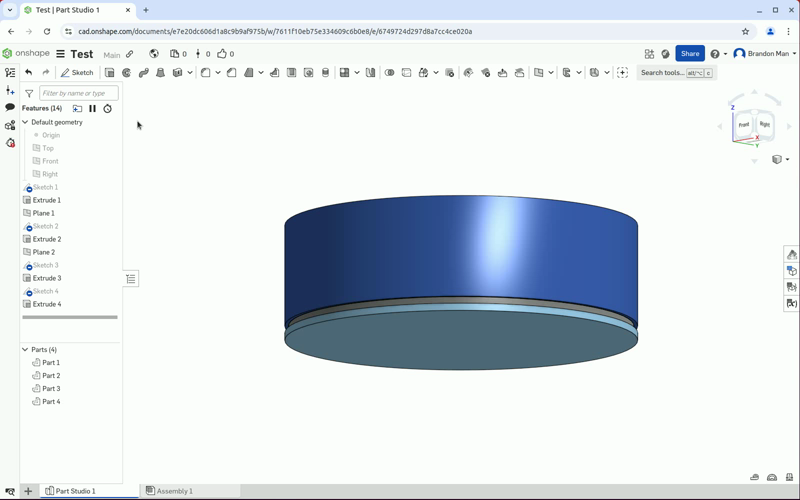
key(down, 3)
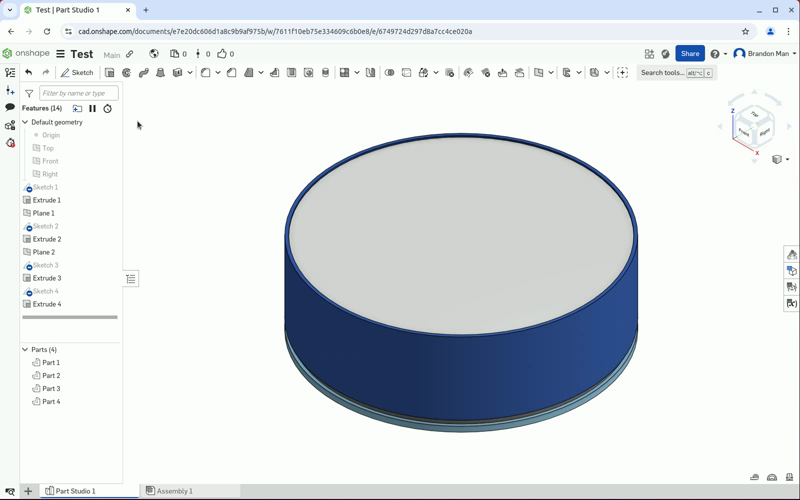
mouse_move(73, 189)
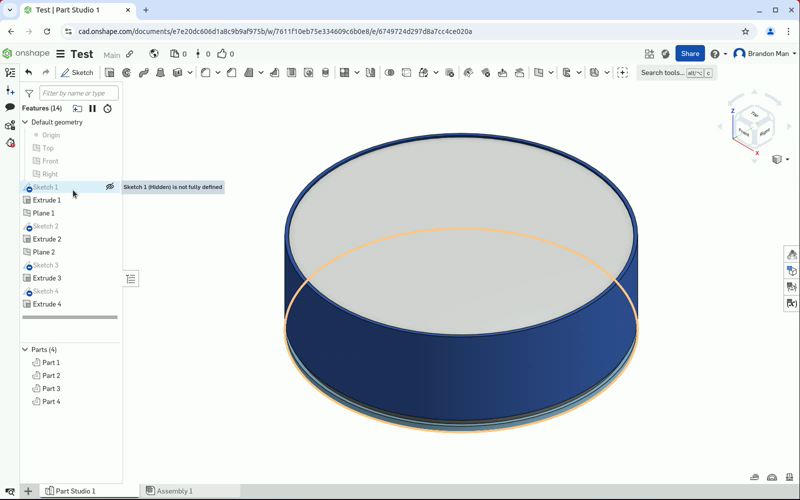
click(73, 189)